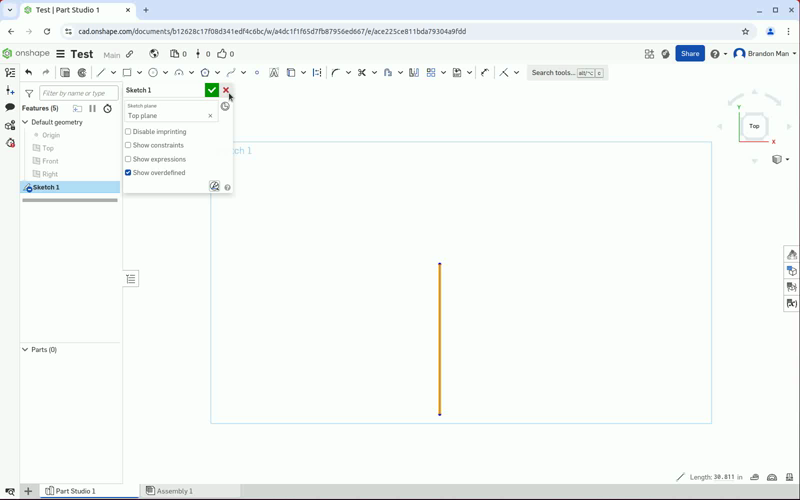
key(shift+h)
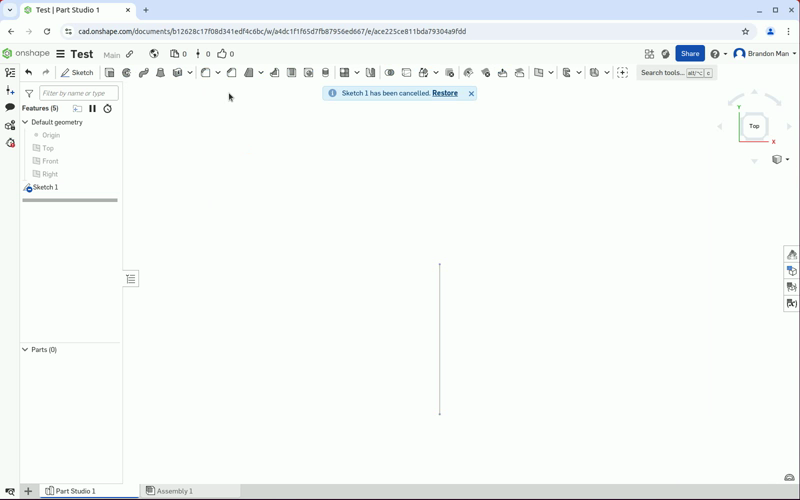
mouse_move(73, 352)
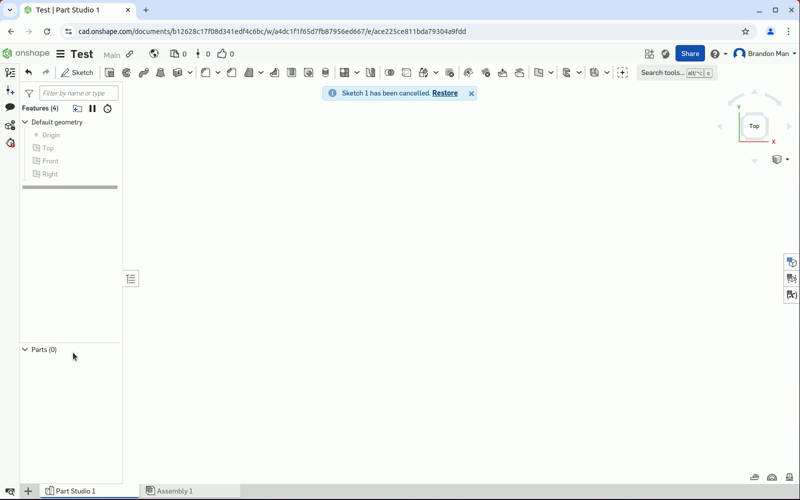
key(y)
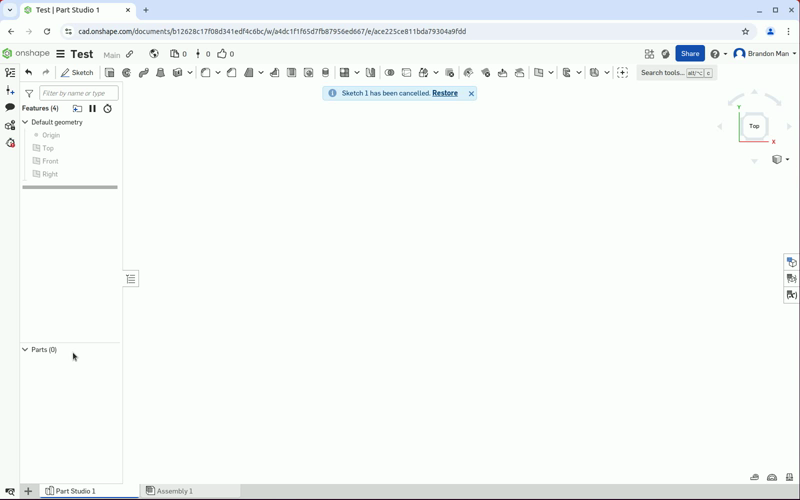
key(shift+p)
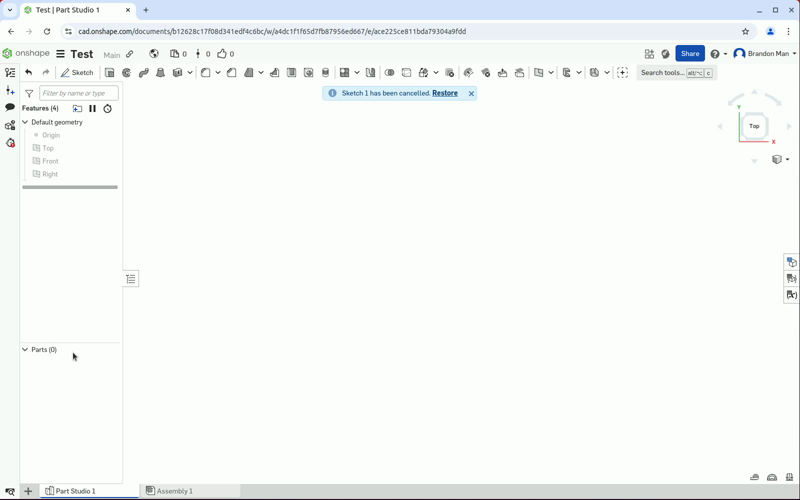
key(space)
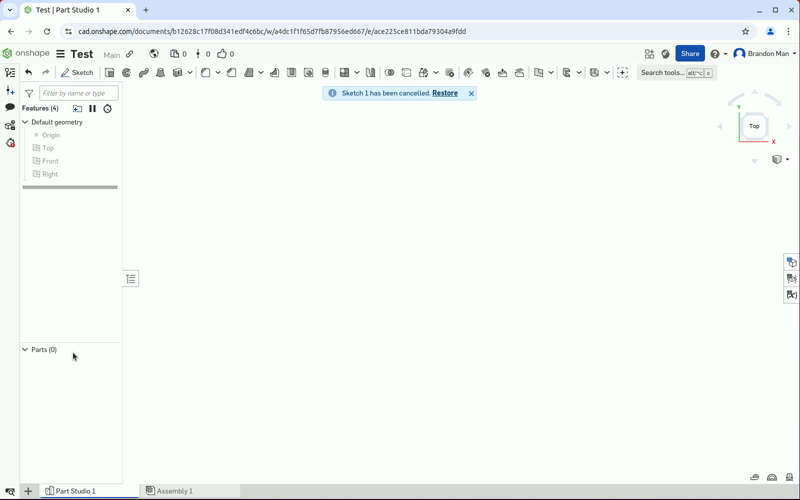
key_down(shift)
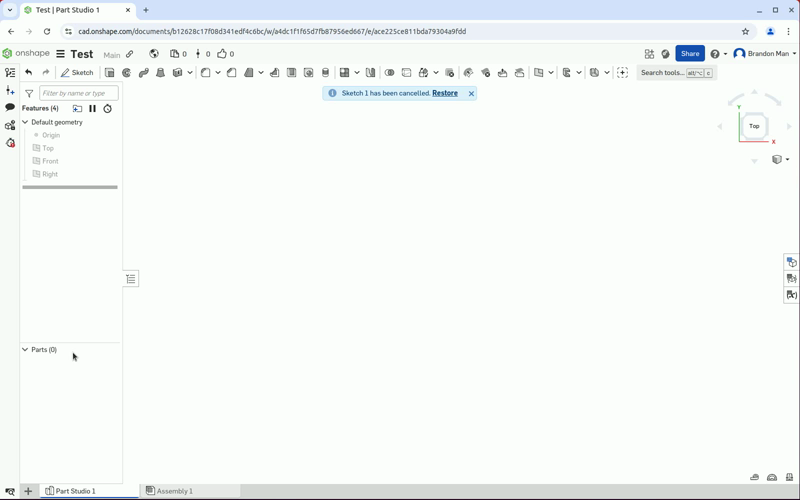
key(up)
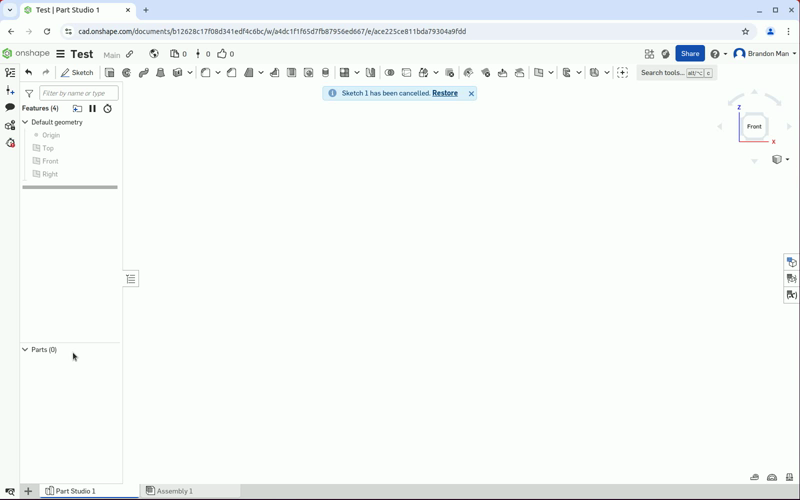
key_up(shift)
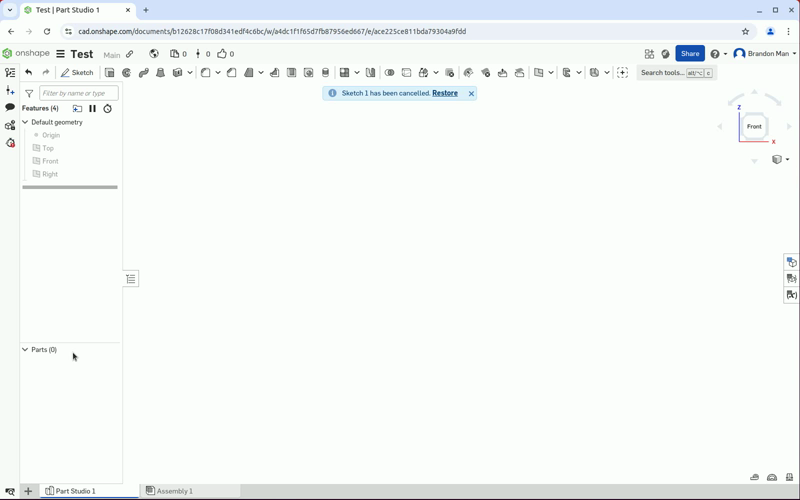
mouse_move(73, 352)
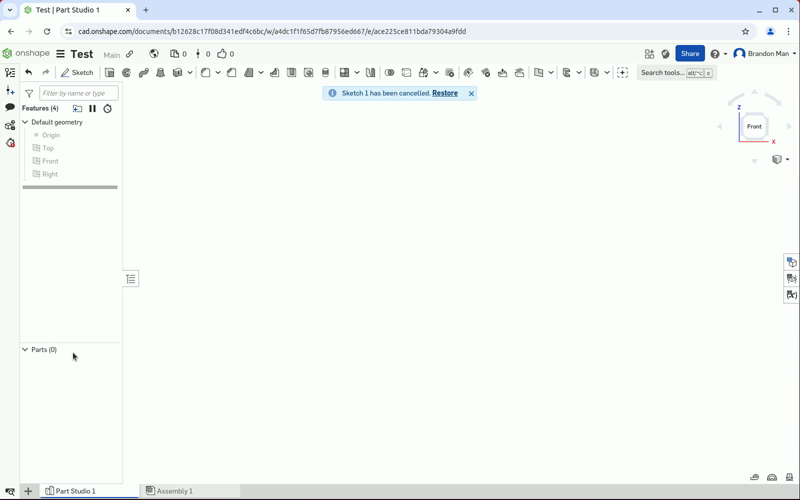
key(shift+y)
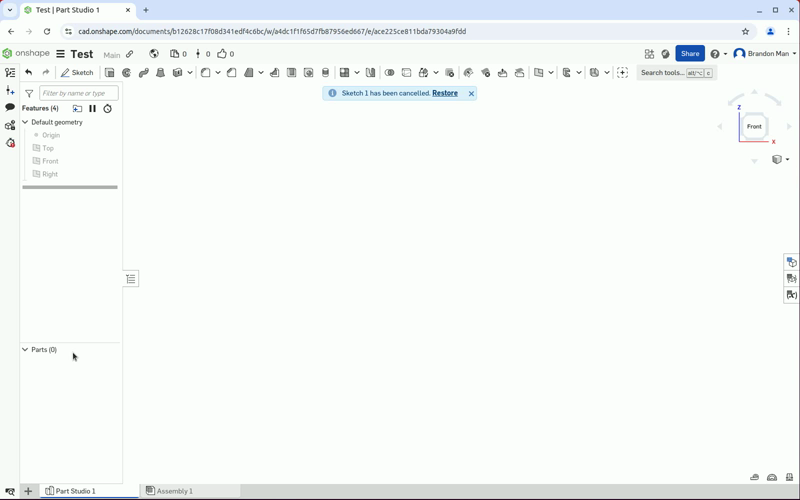
key(shift+s)
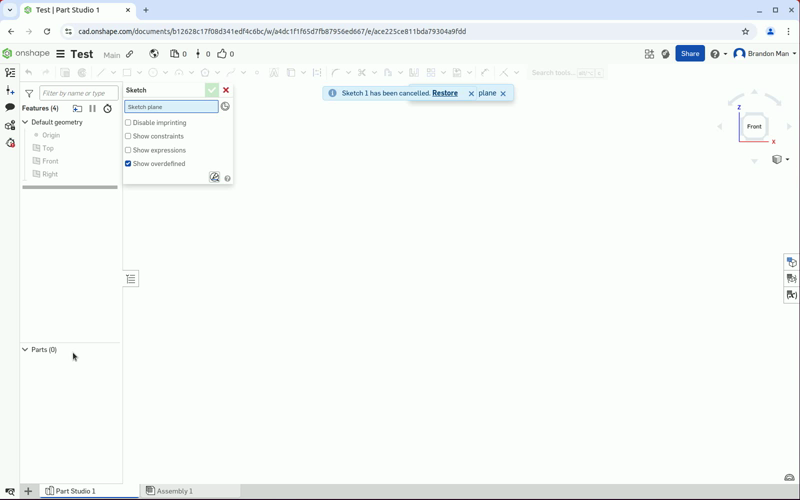
mouse_move(73, 163)
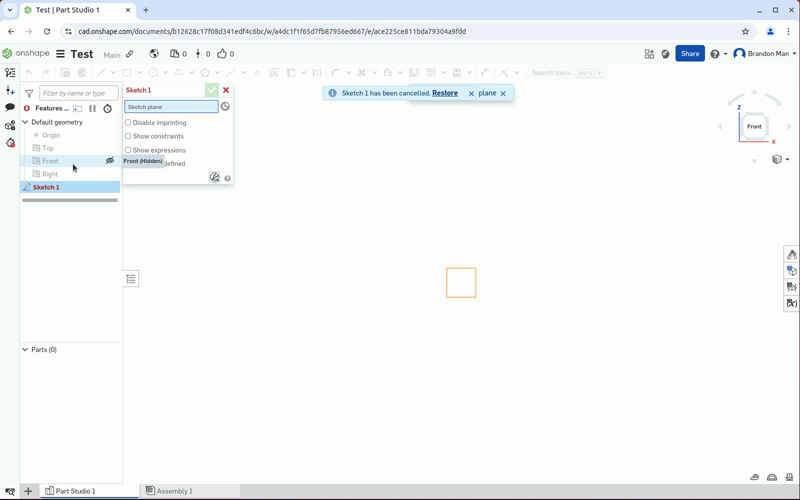
click(73, 163)
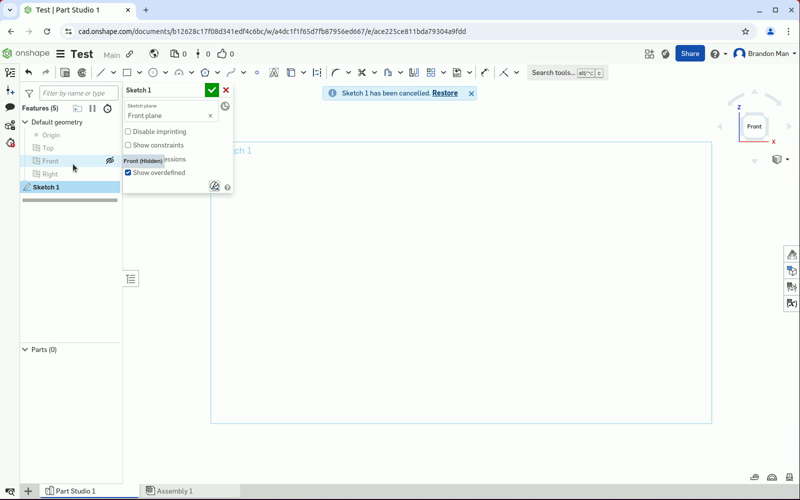
mouse_move(73, 352)
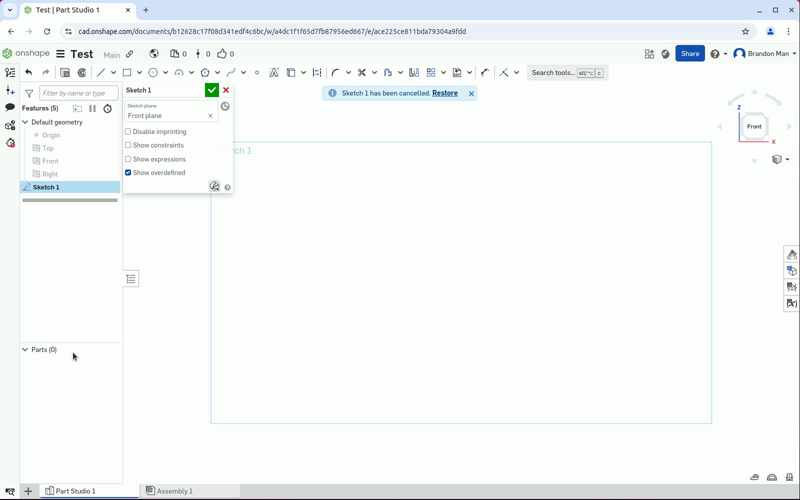
key(y)
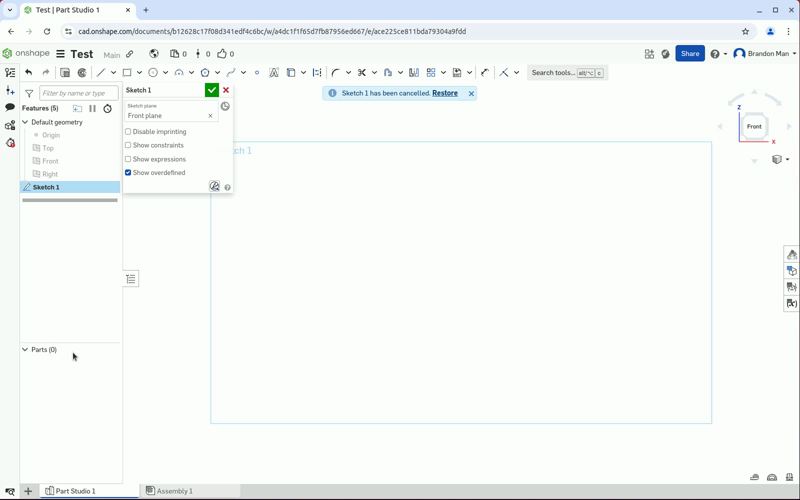
key(l)
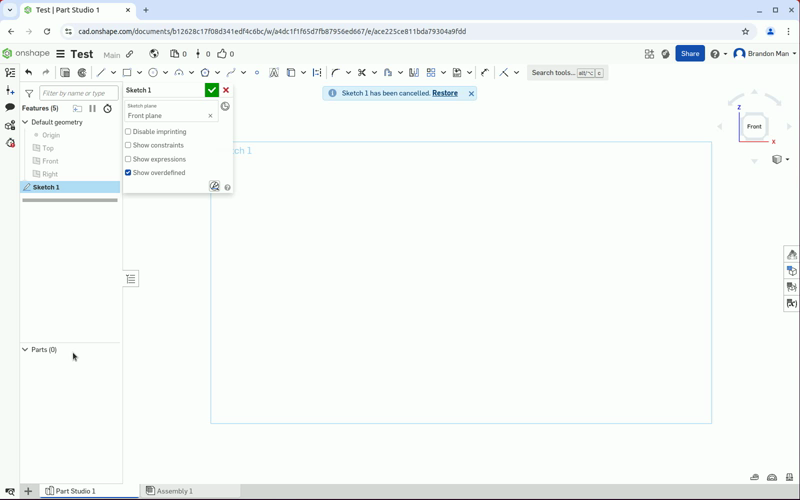
key_down(shift)
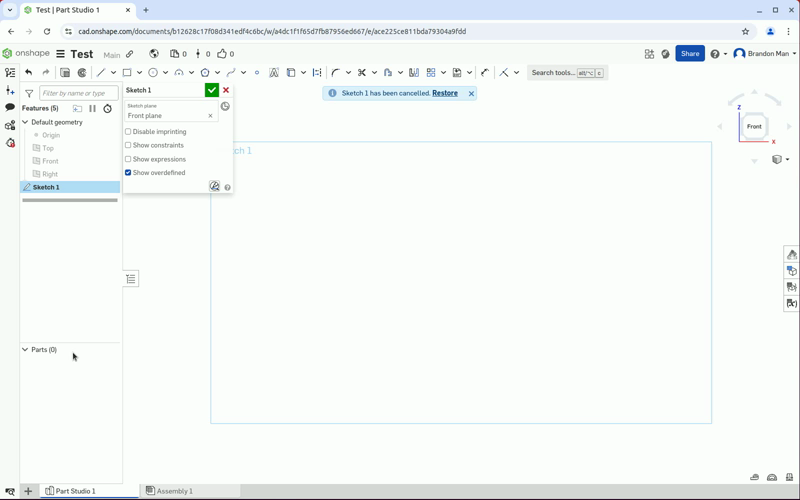
mouse_move(460, 282)
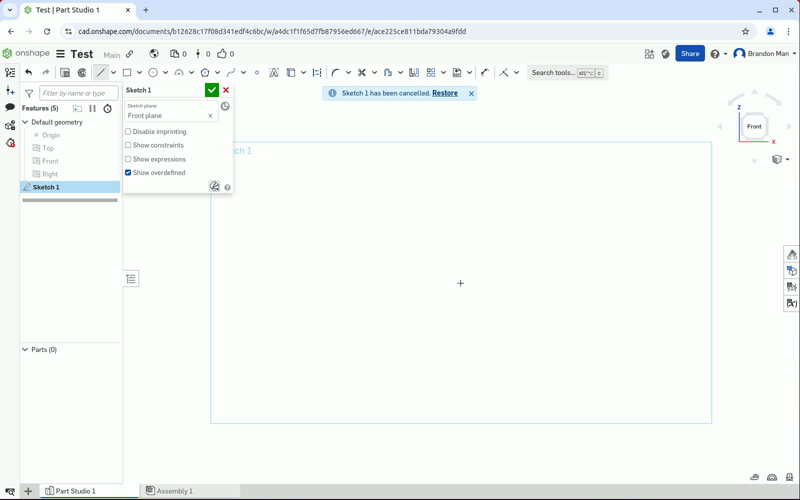
click(460, 282)
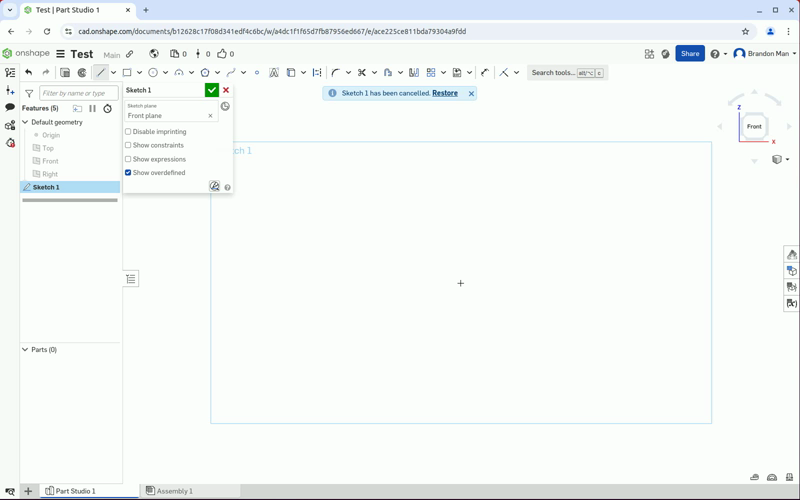
key_up(shift)
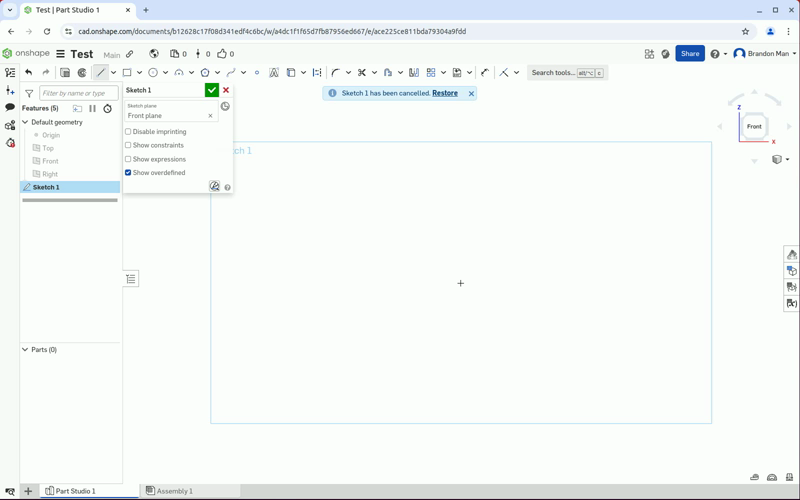
key_down(shift)
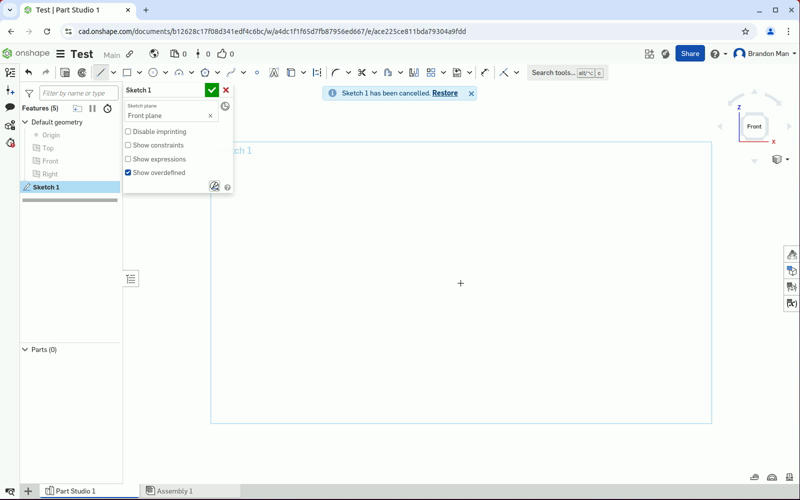
mouse_move(573, 282)
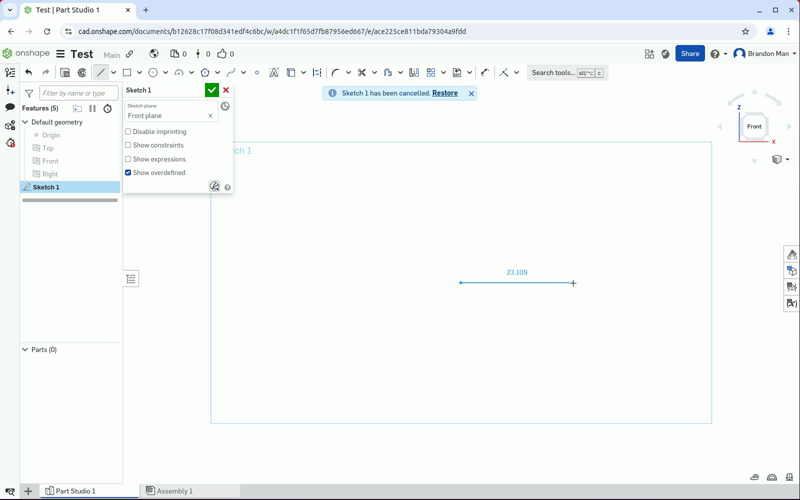
click(573, 282)
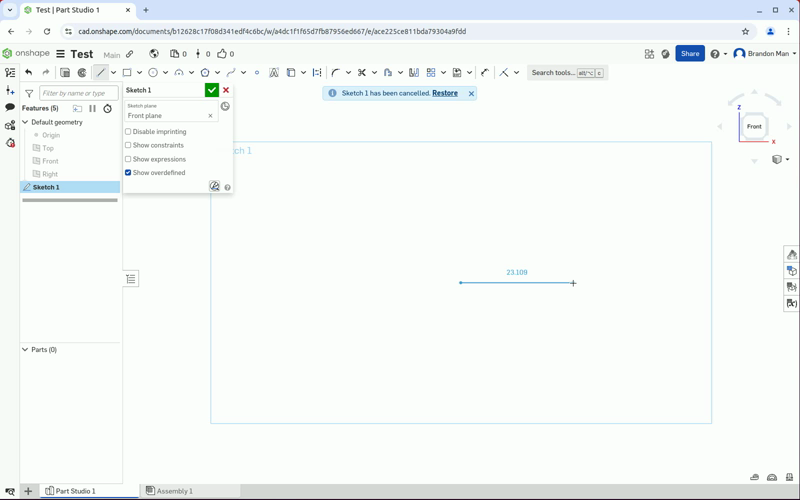
key_up(shift)
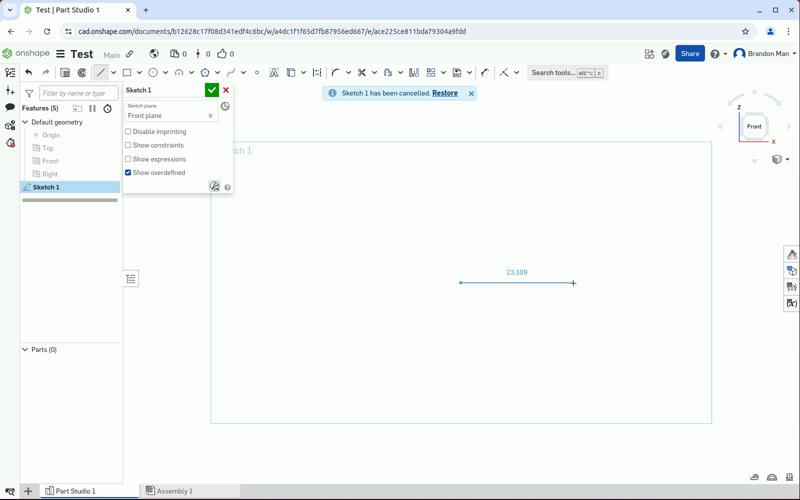
key_down(shift)
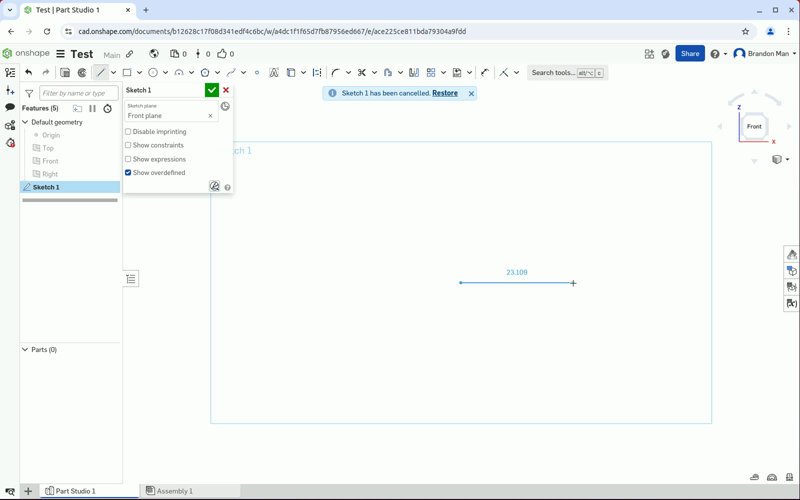
mouse_move(589, 282)
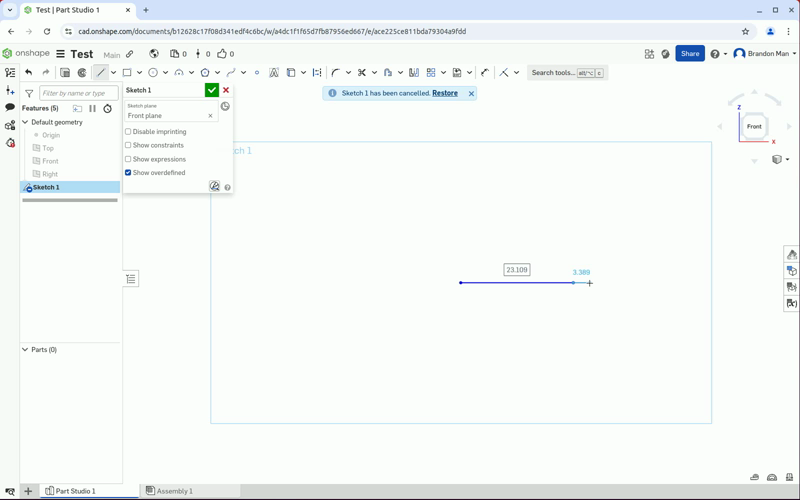
mouse_move(559, 268)
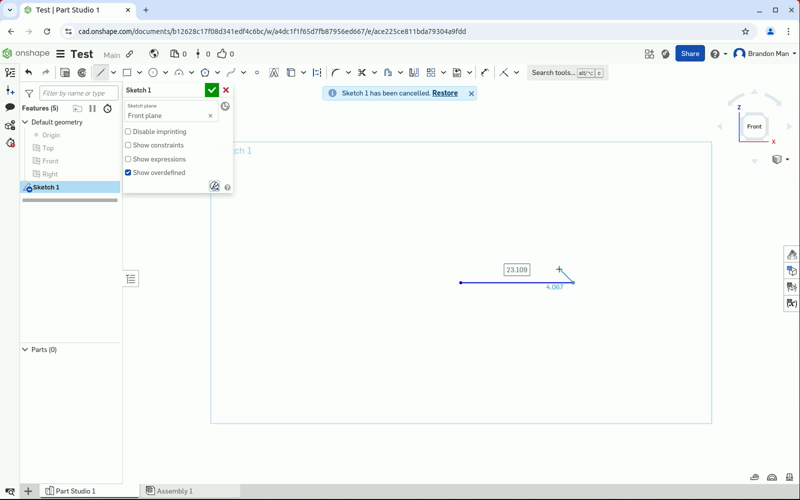
click(559, 268)
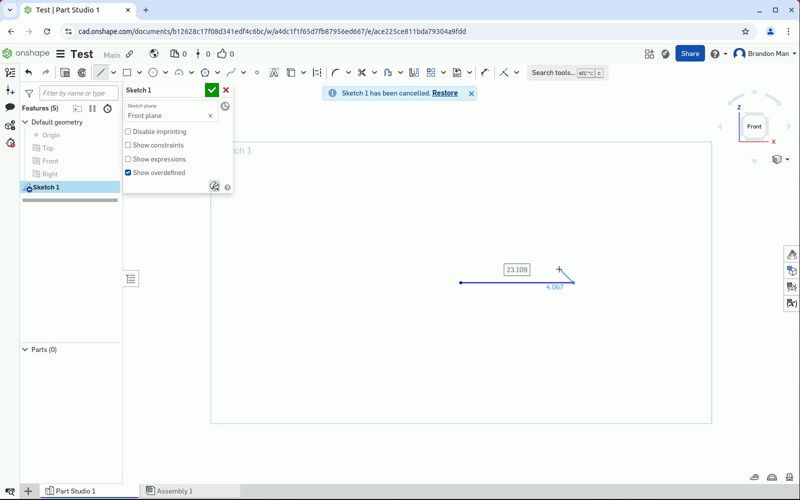
key_up(shift)
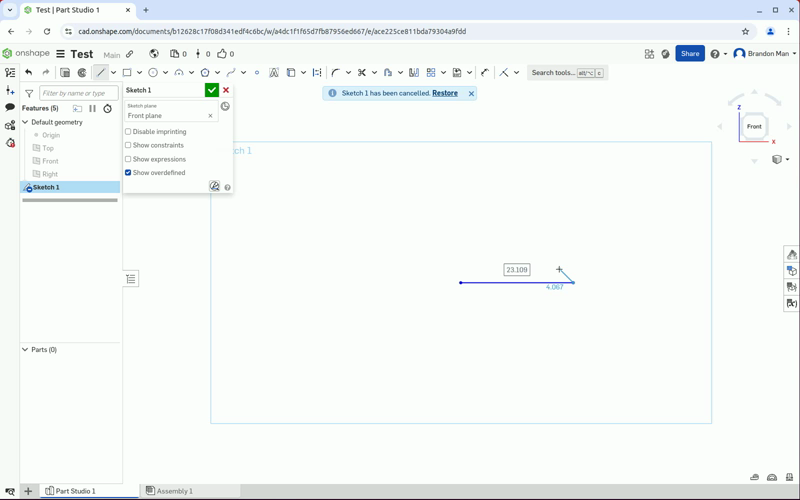
key_down(shift)
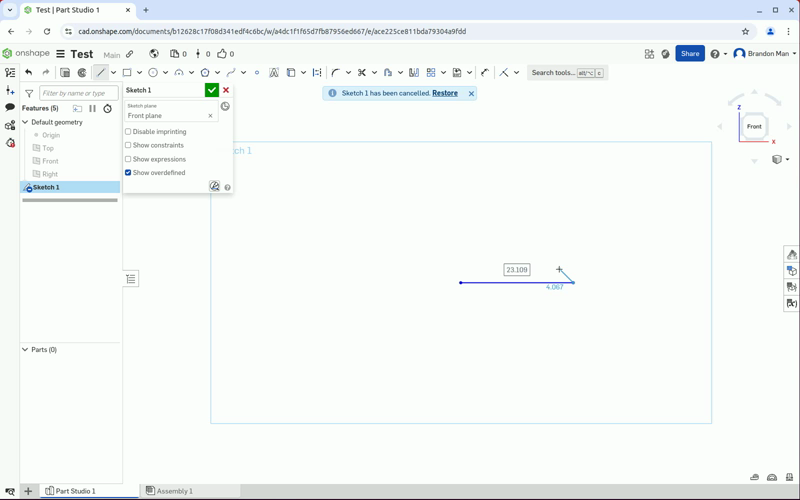
mouse_move(589, 268)
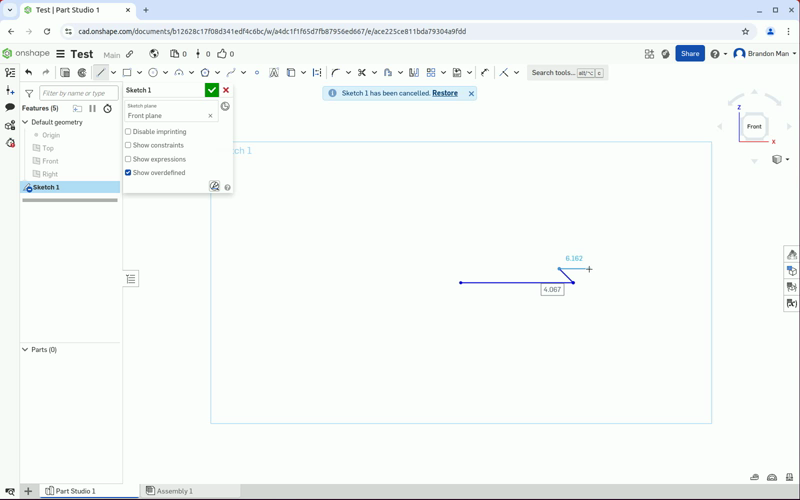
mouse_move(544, 268)
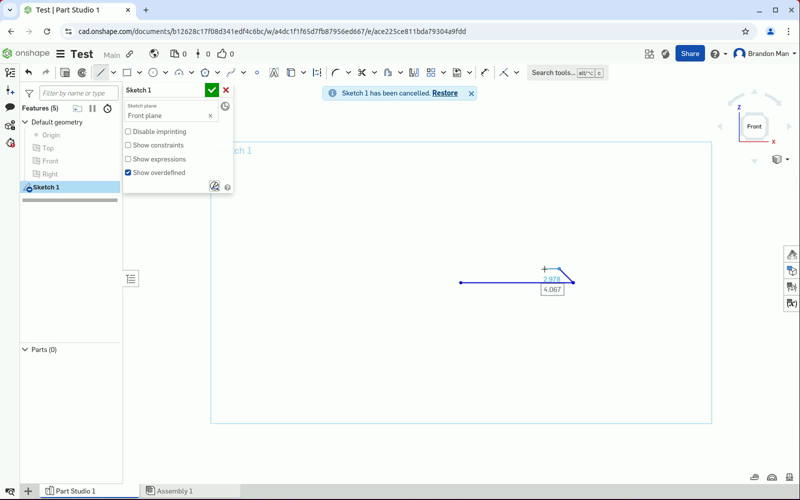
click(544, 268)
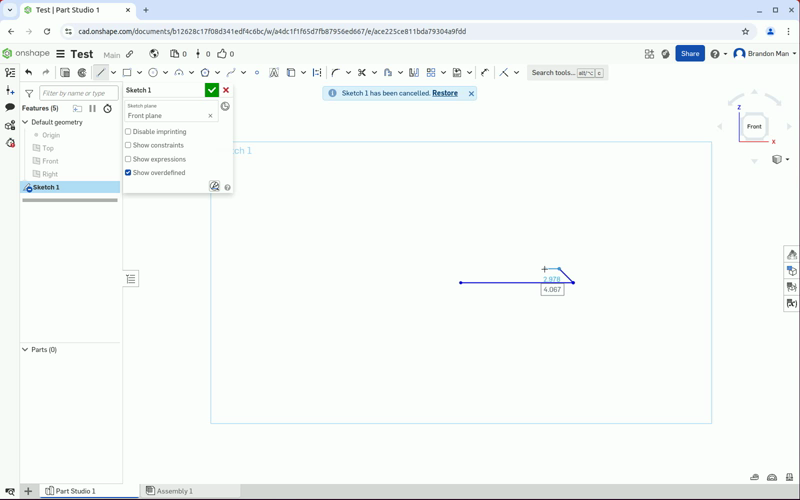
key_up(shift)
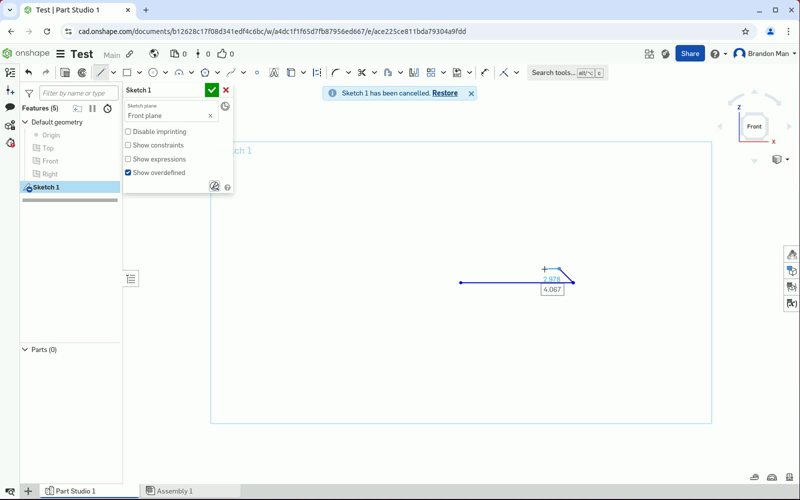
key_down(shift)
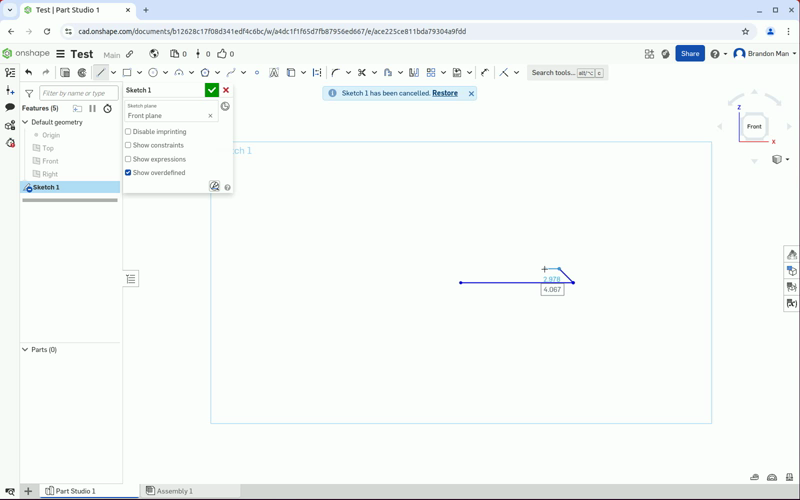
mouse_move(574, 268)
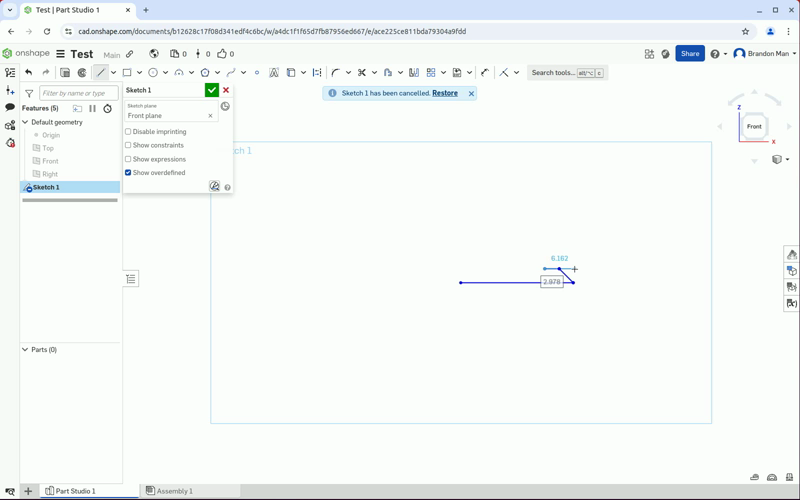
mouse_move(544, 226)
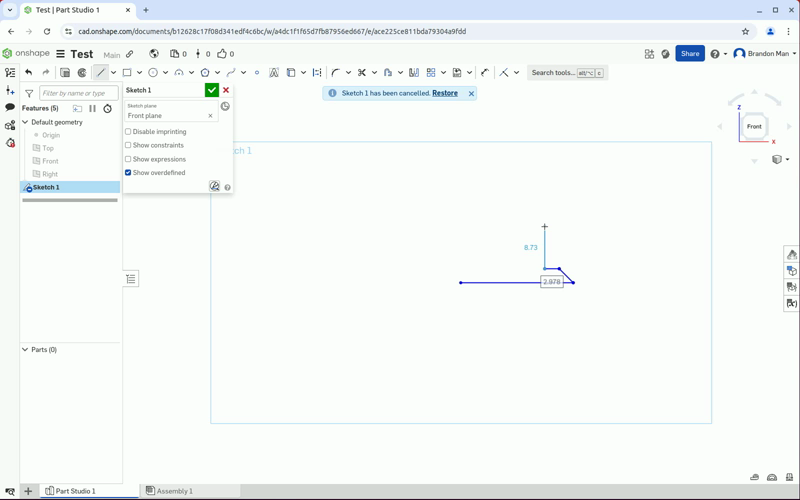
click(544, 226)
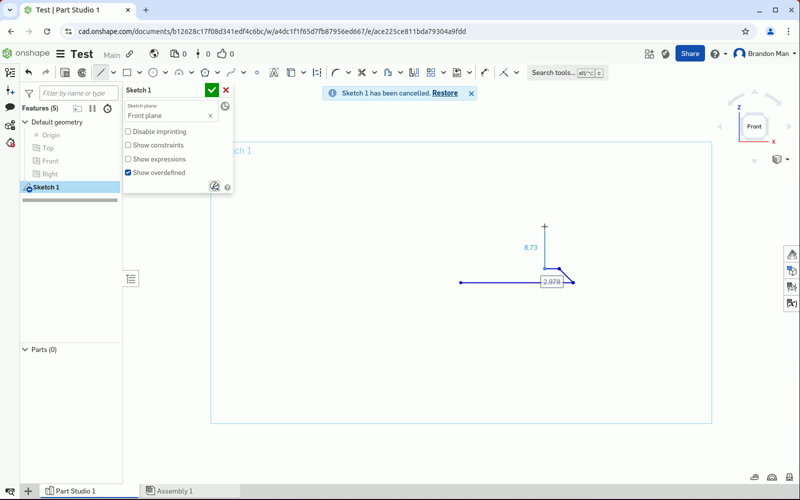
key_up(shift)
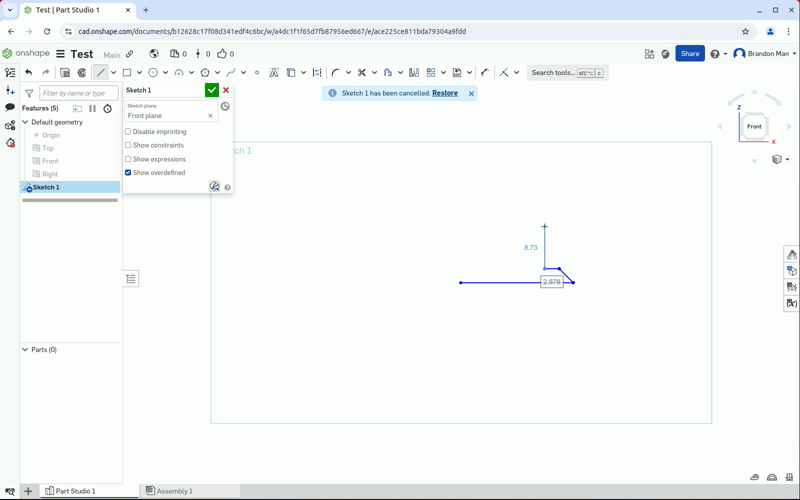
key_down(shift)
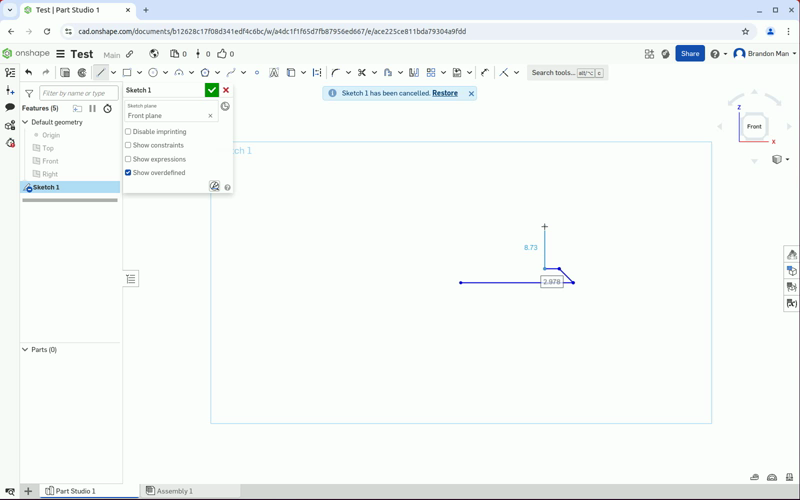
mouse_move(574, 226)
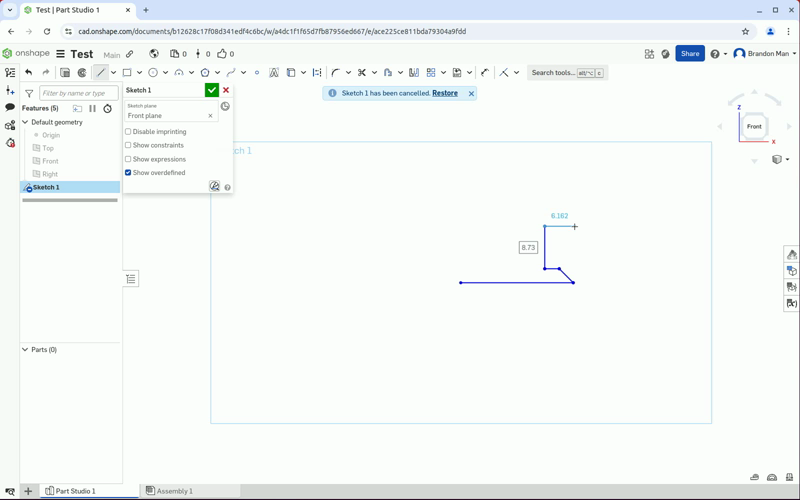
mouse_move(489, 226)
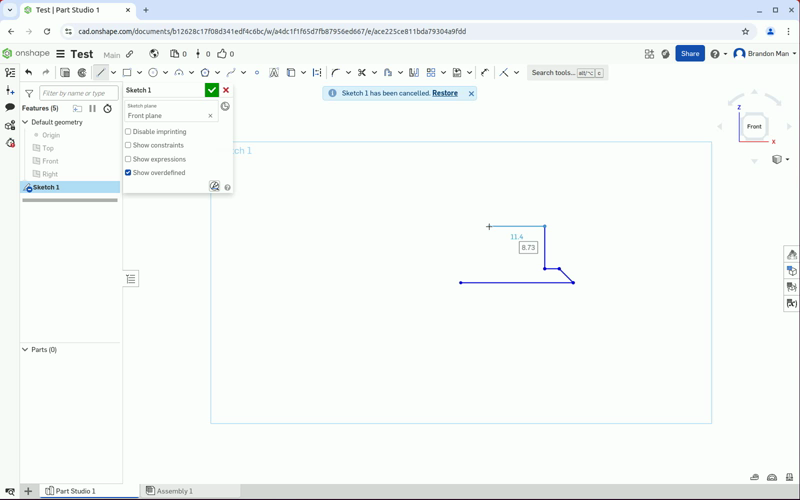
click(489, 226)
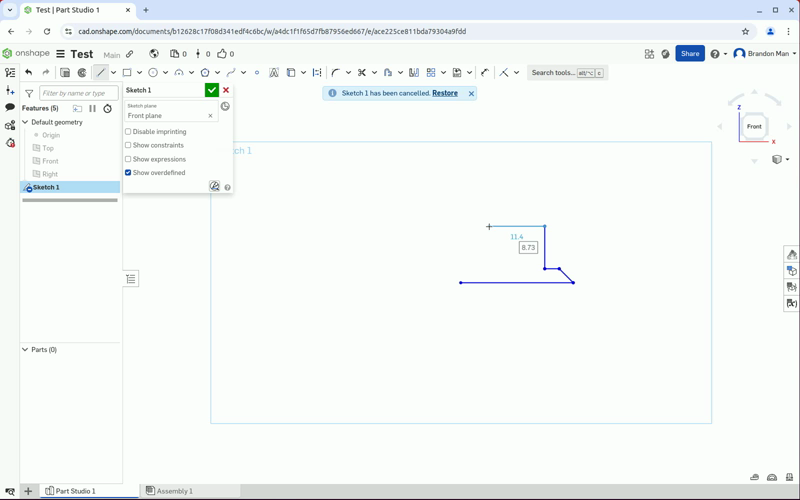
key_up(shift)
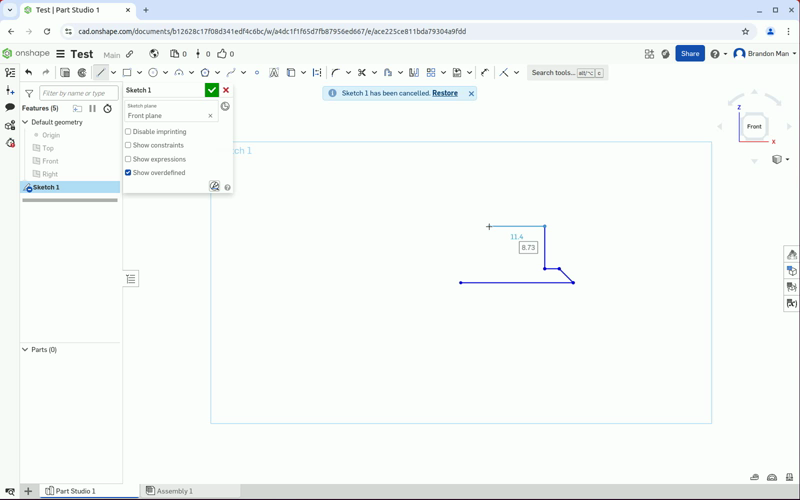
key_down(shift)
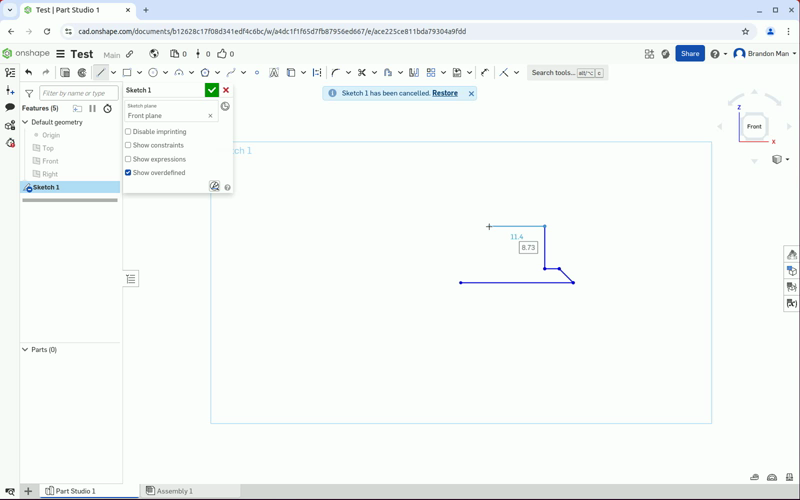
mouse_move(519, 226)
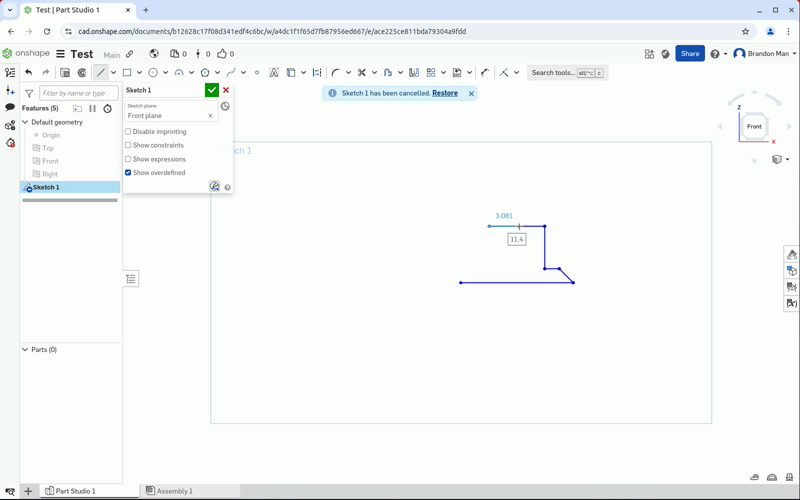
mouse_move(489, 268)
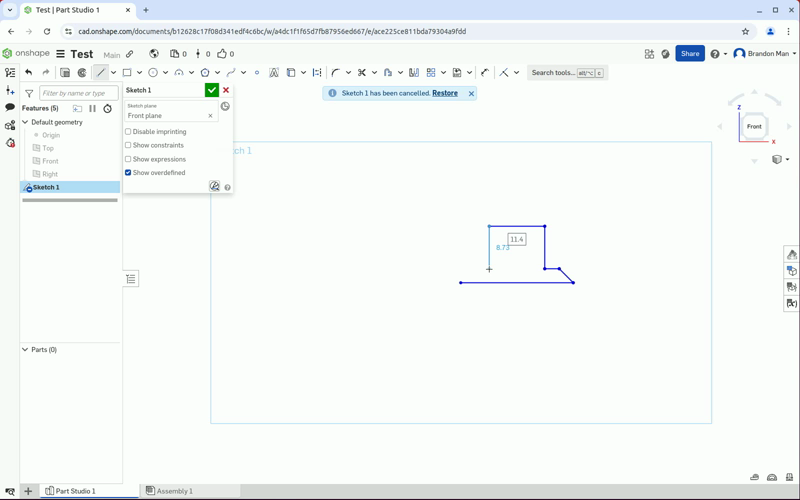
click(489, 268)
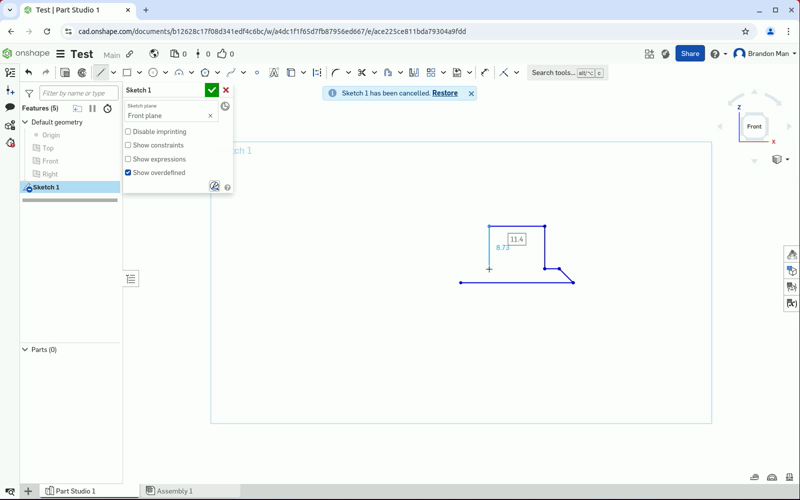
key_up(shift)
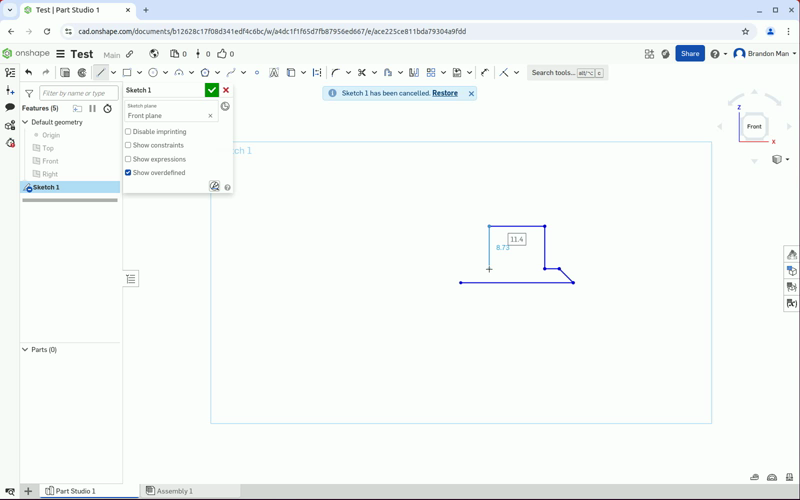
key_down(shift)
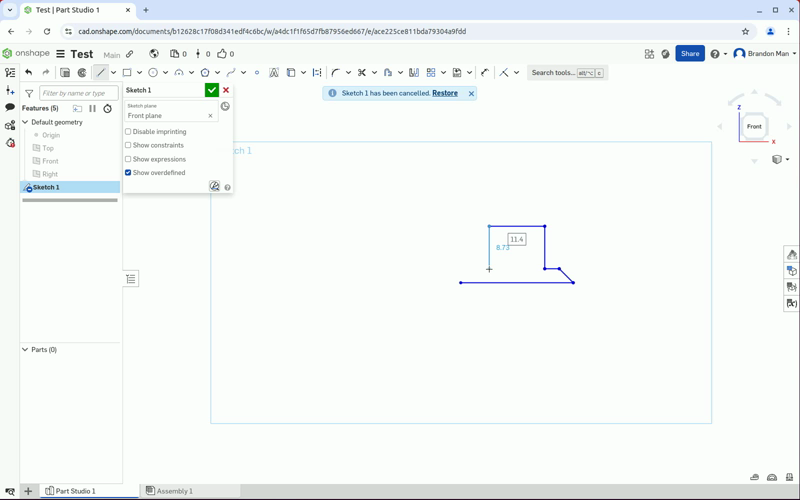
mouse_move(519, 268)
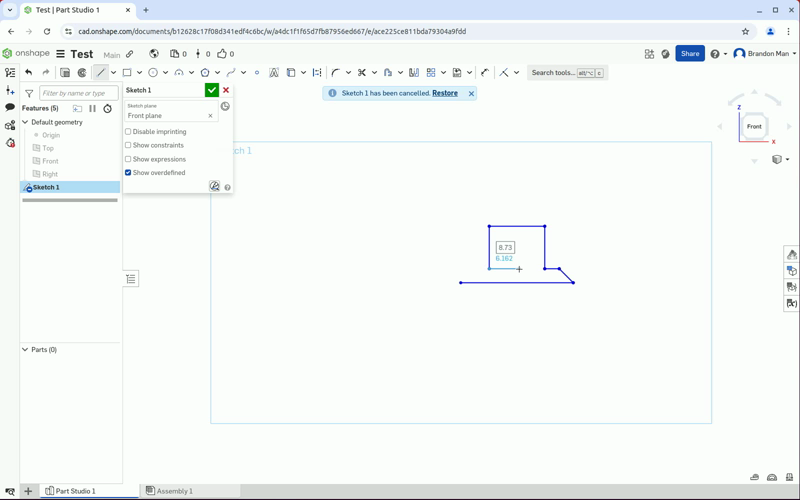
mouse_move(474, 268)
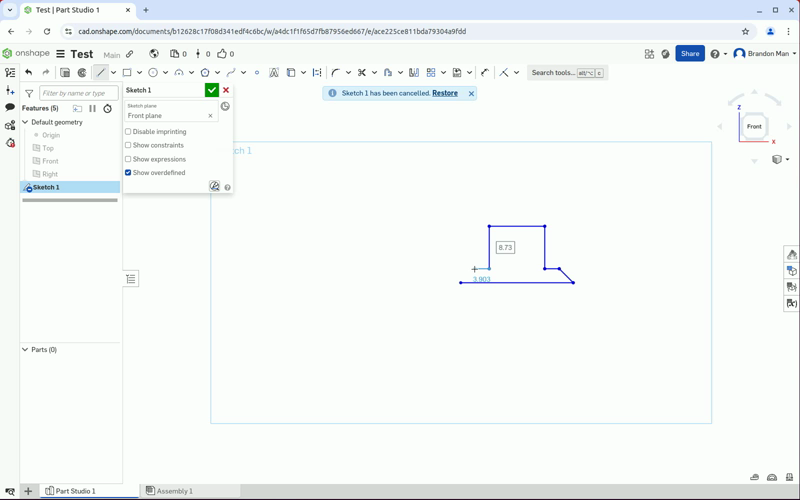
click(474, 268)
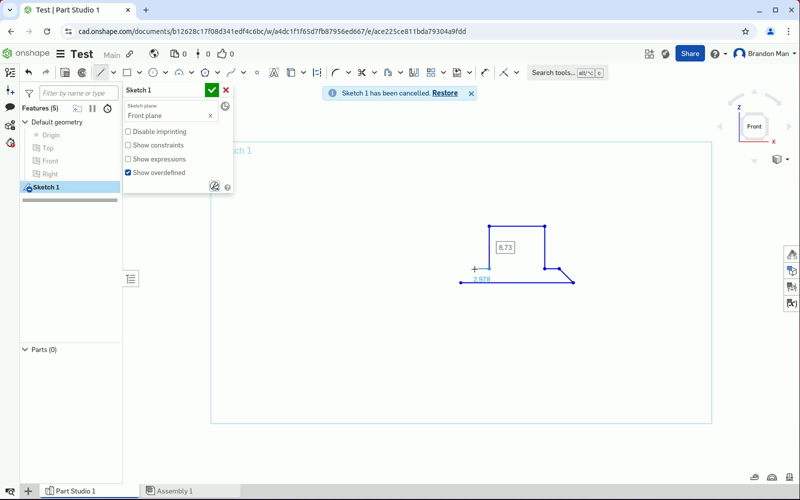
key_up(shift)
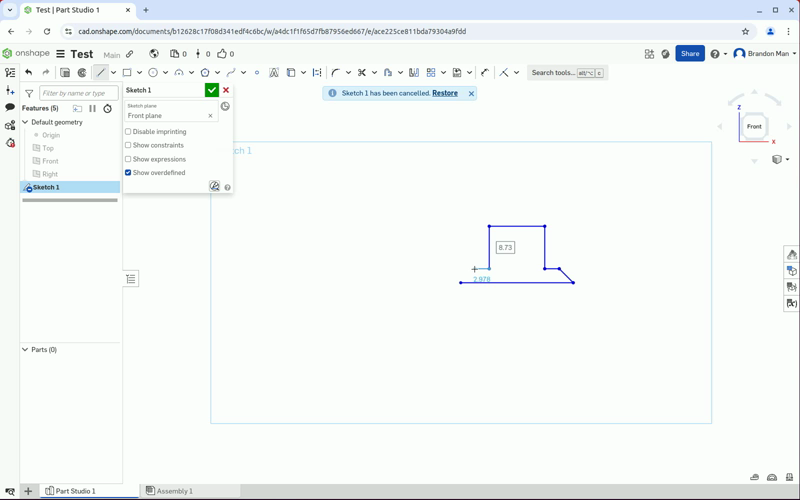
mouse_move(504, 268)
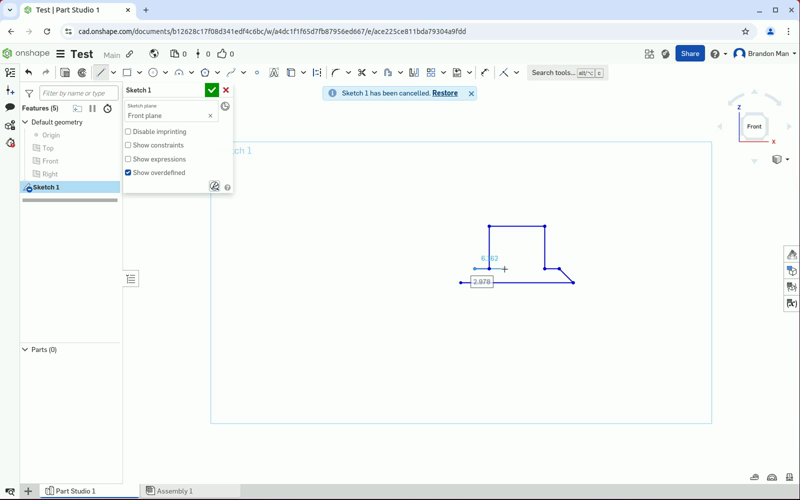
key_down(shift)
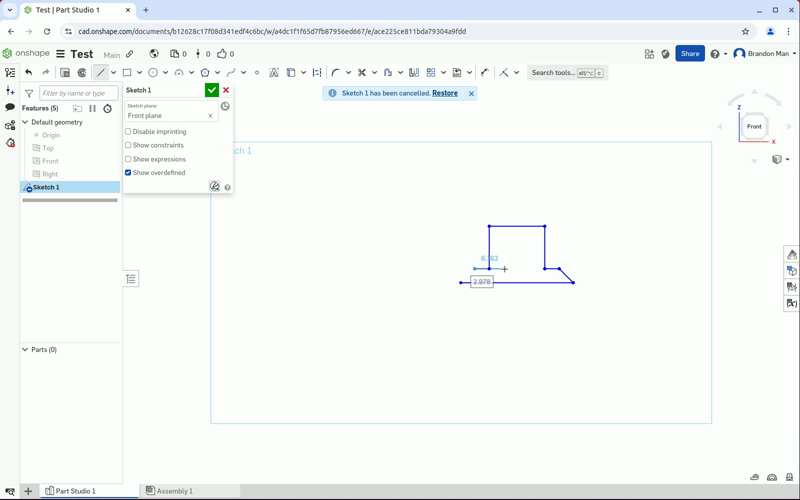
mouse_move(460, 282)
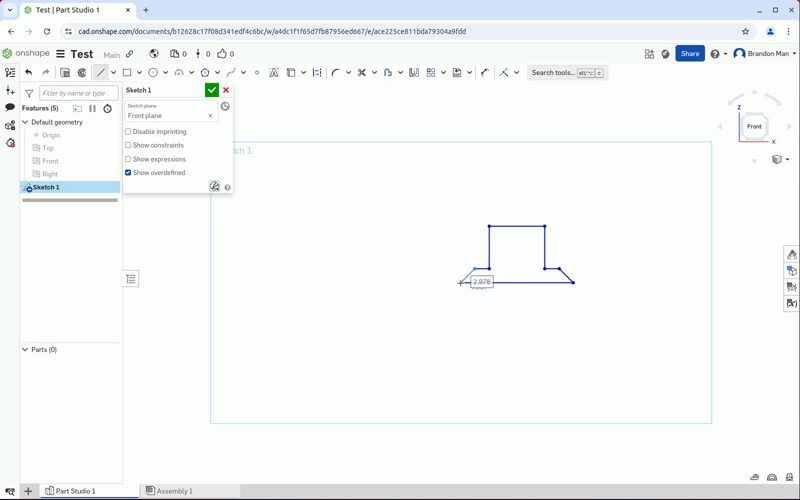
key_up(shift)
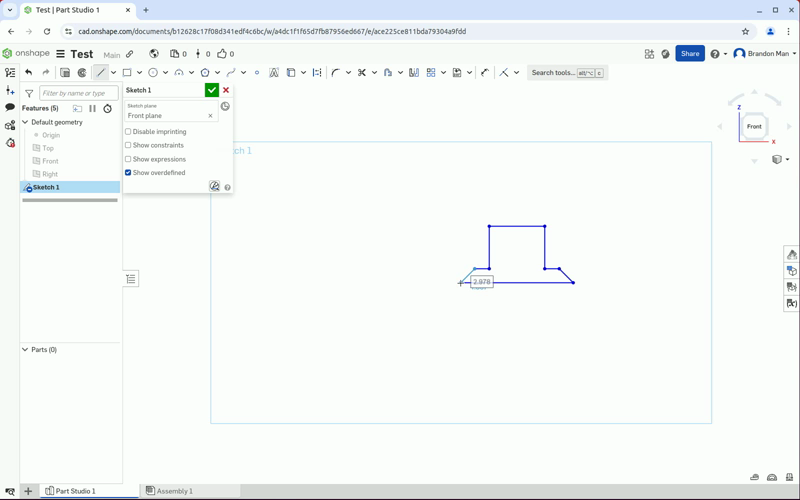
click(460, 282)
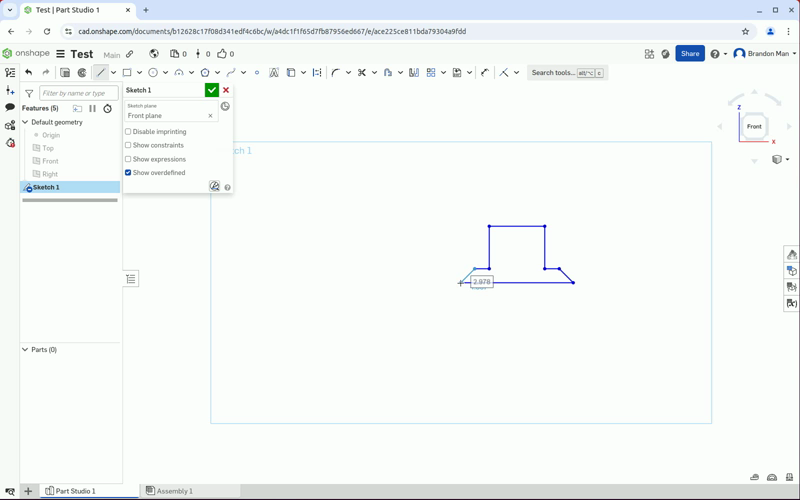
key(esc)
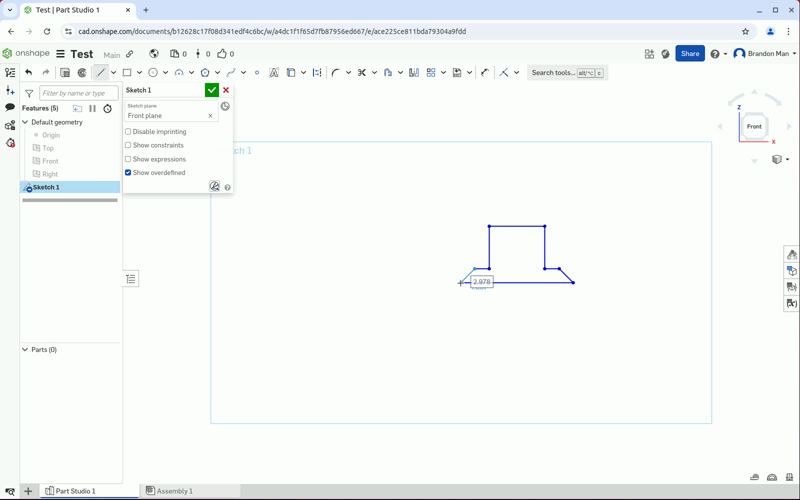
mouse_move(520, 235)
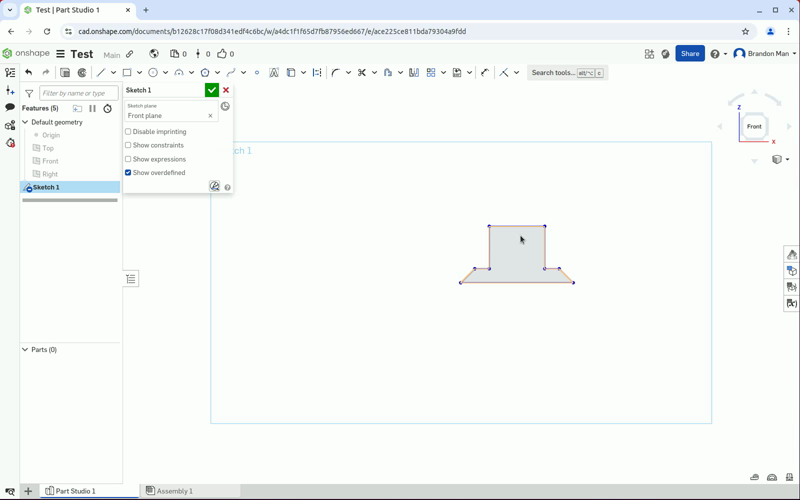
click(520, 235)
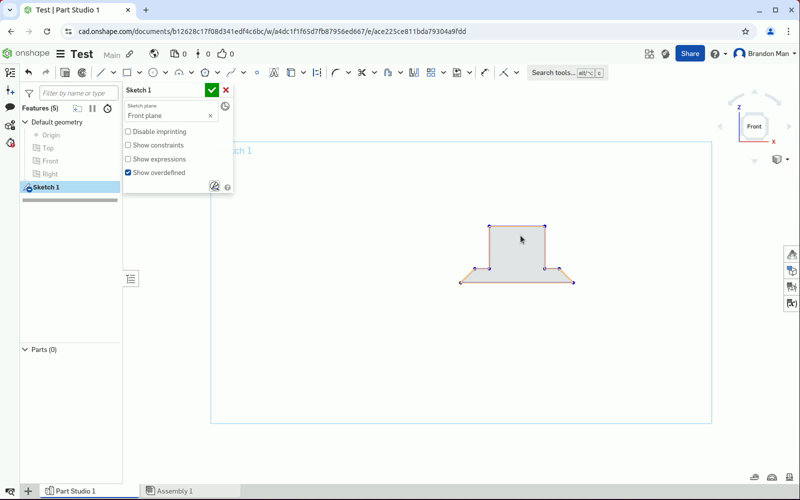
mouse_move(73, 352)
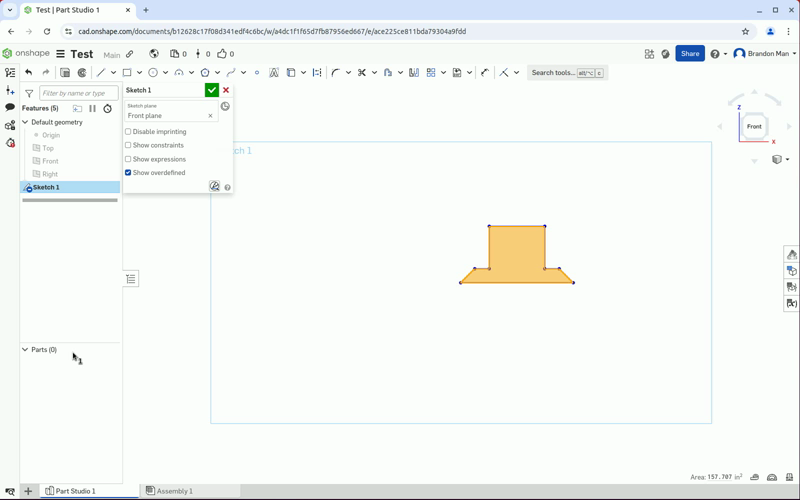
key(shift+y)
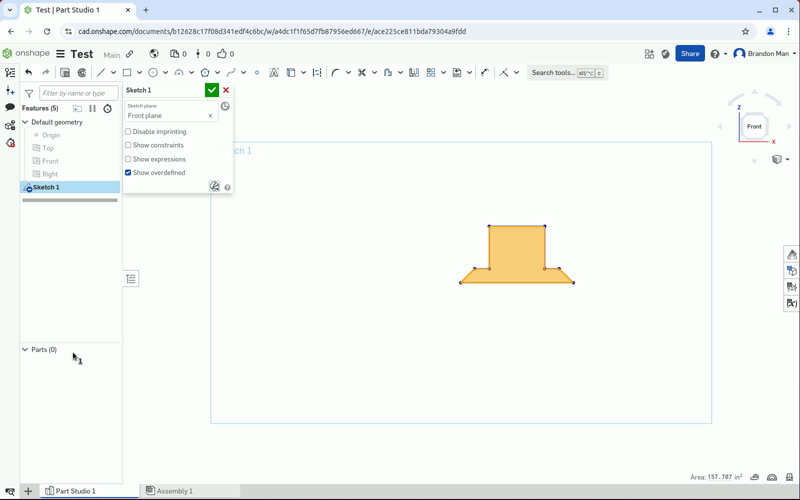
key(shift+e)
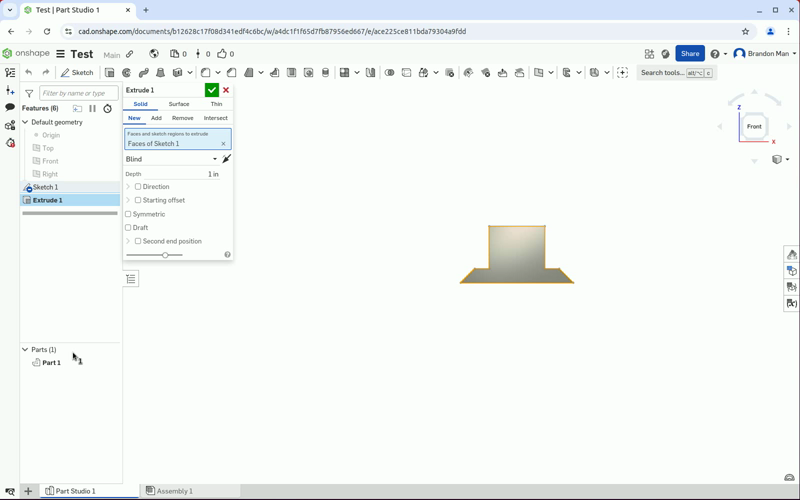
mouse_move(143, 106)
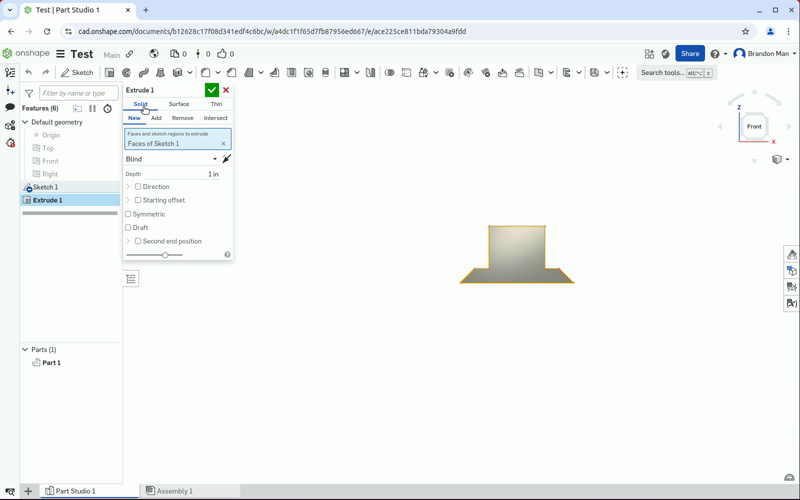
click(143, 106)
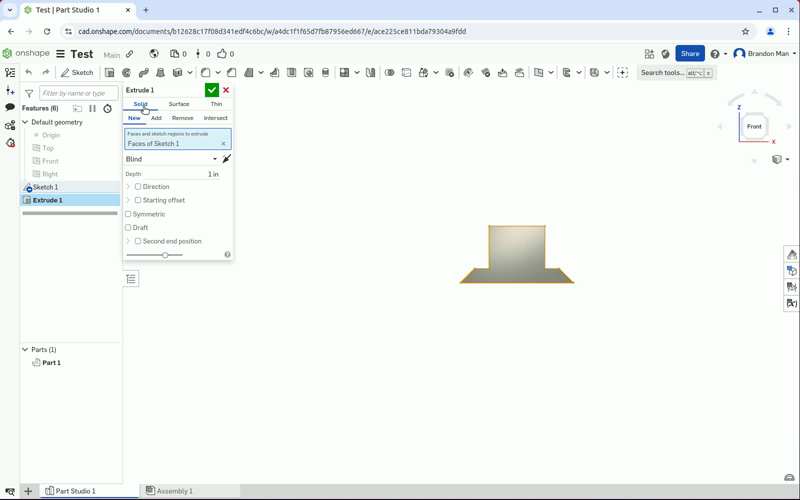
mouse_move(137, 120)
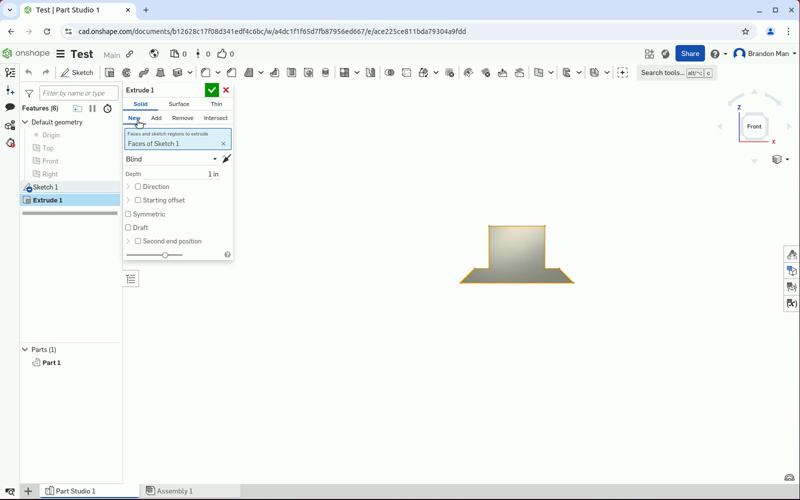
click(137, 120)
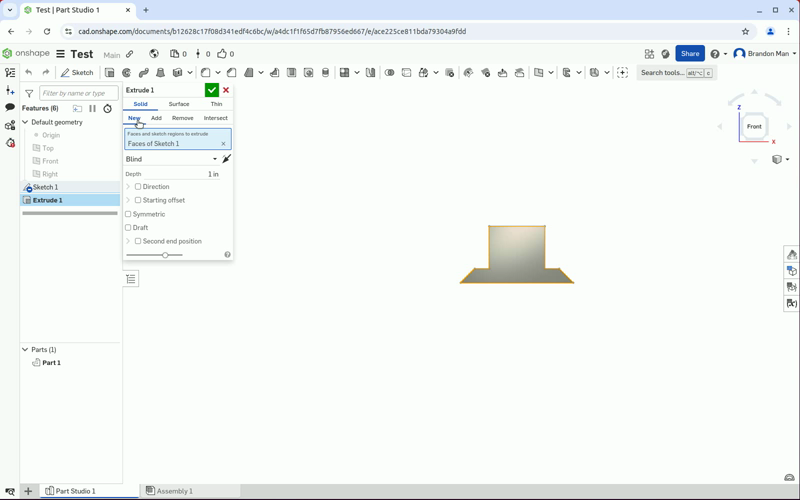
key(tab, 4)
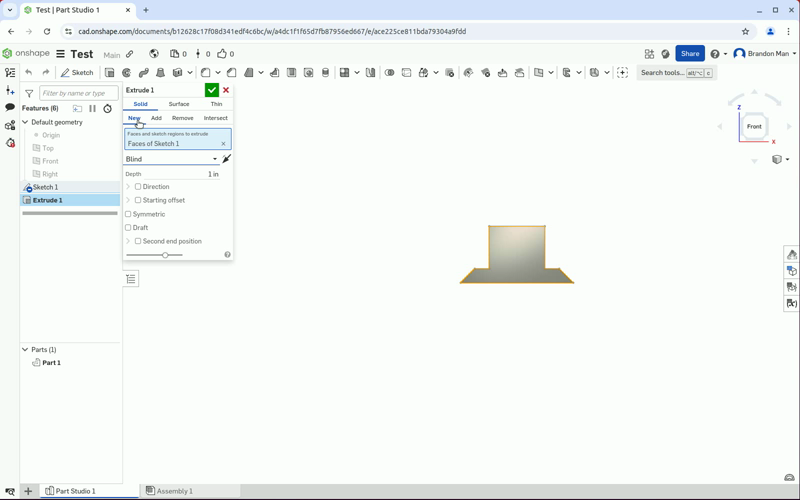
text(8.666)
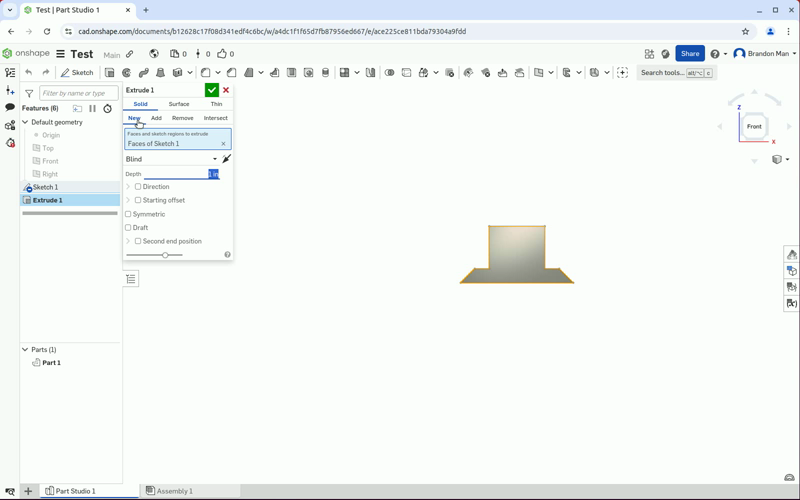
key(enter)
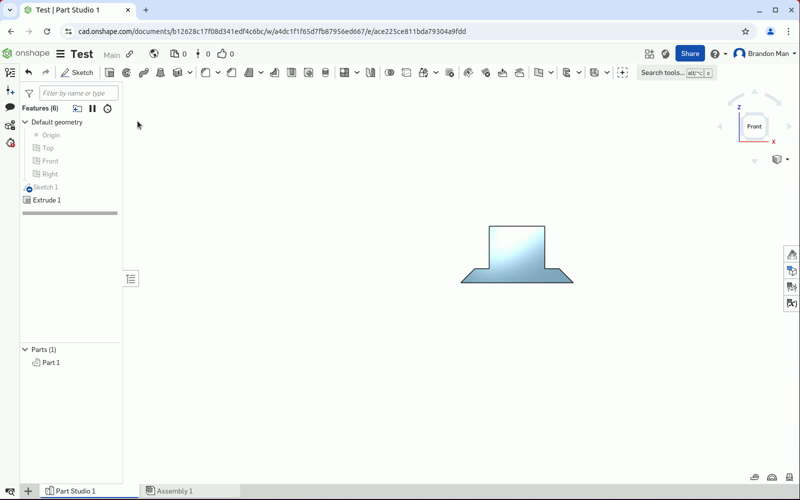
key(shift+h)
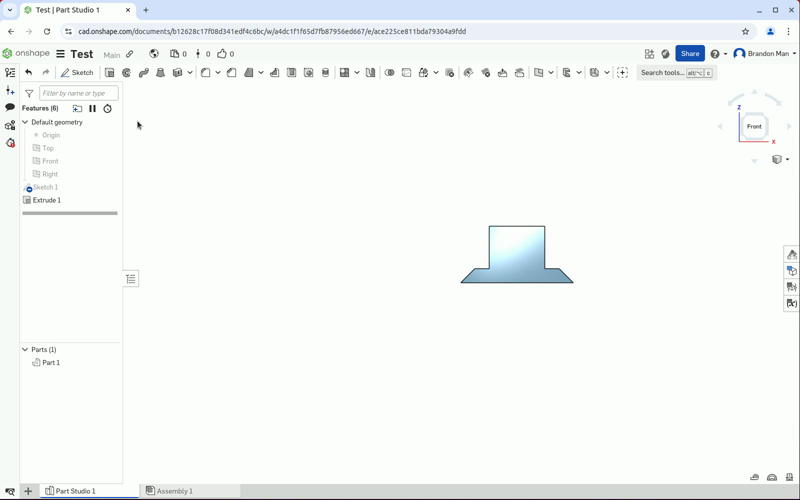
key(shift+h)
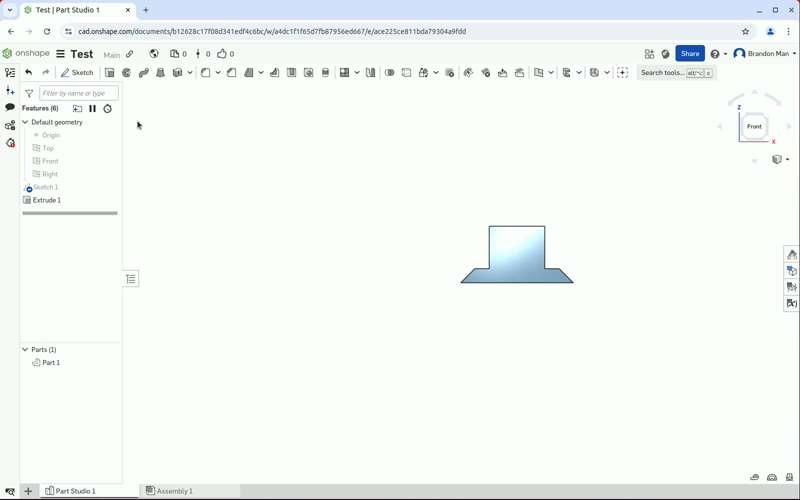
mouse_move(73, 189)
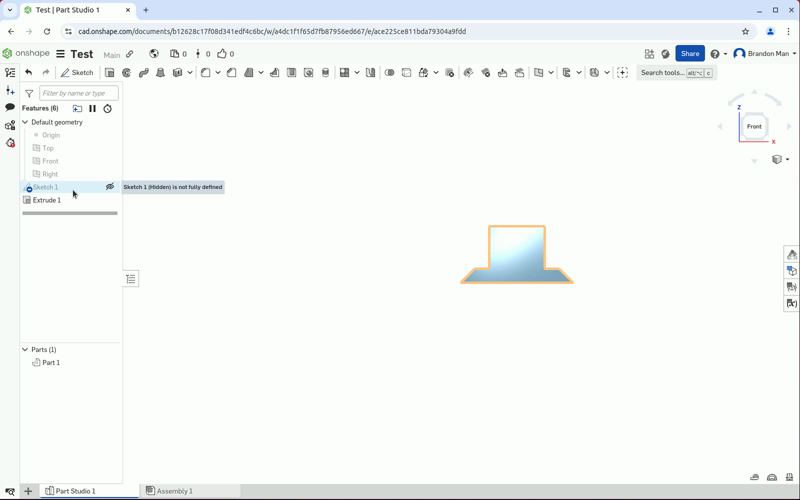
click(73, 189)
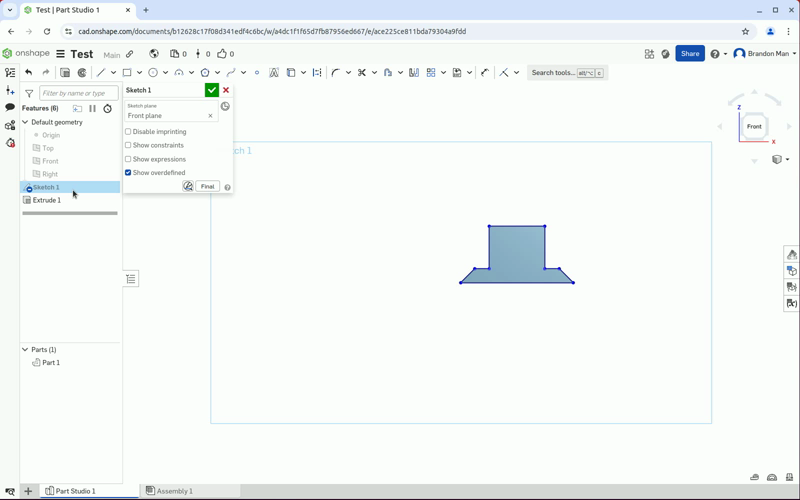
mouse_move(229, 92)
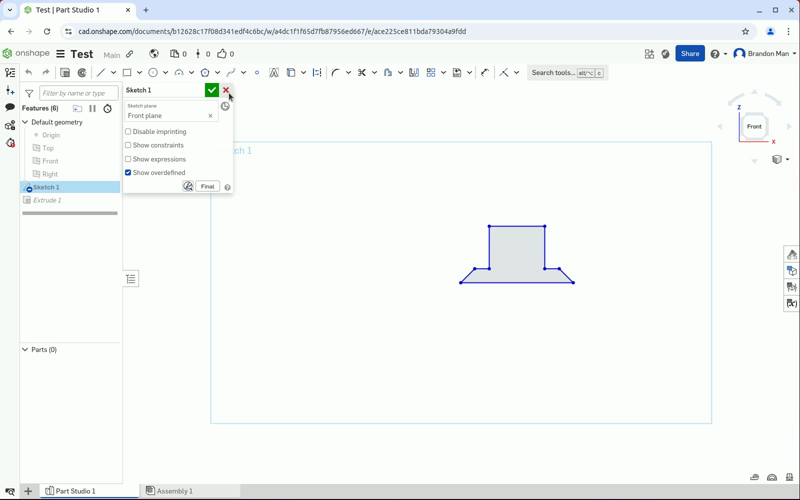
click(229, 92)
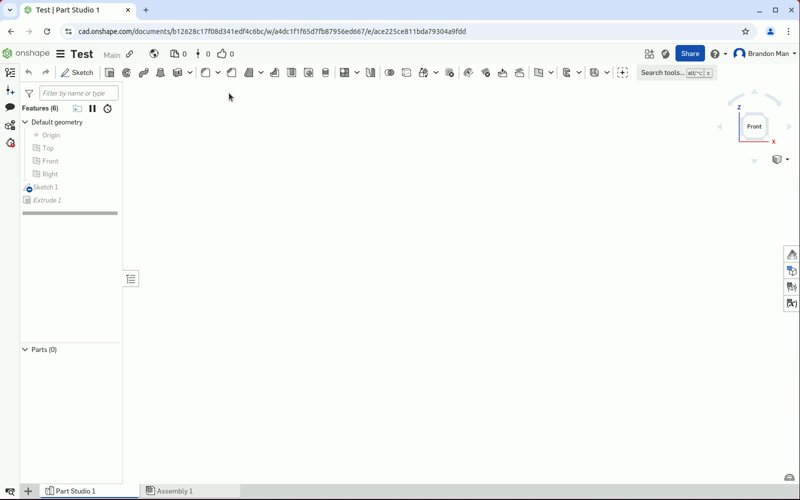
mouse_move(541, 75)
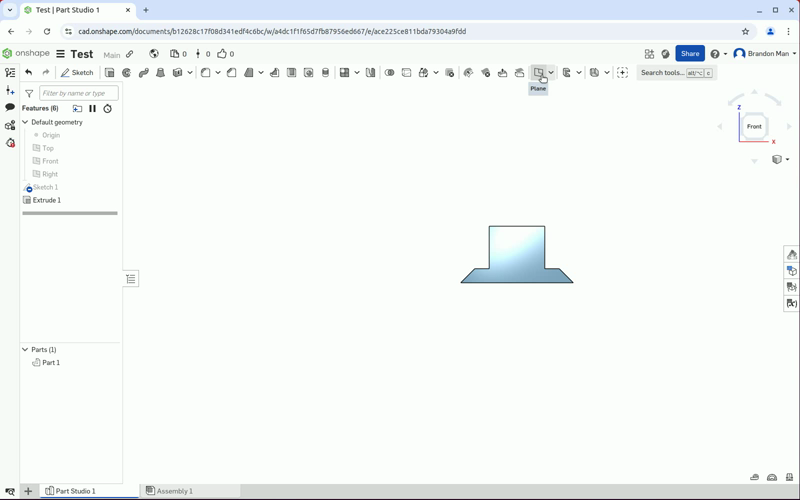
click(541, 75)
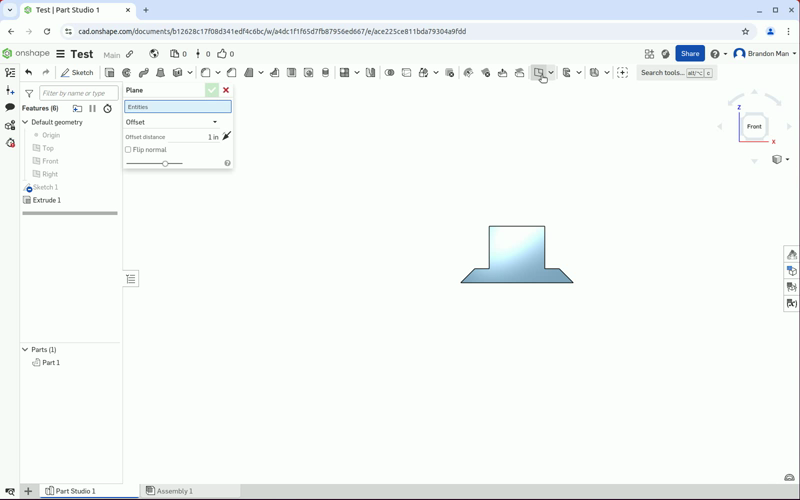
mouse_move(73, 163)
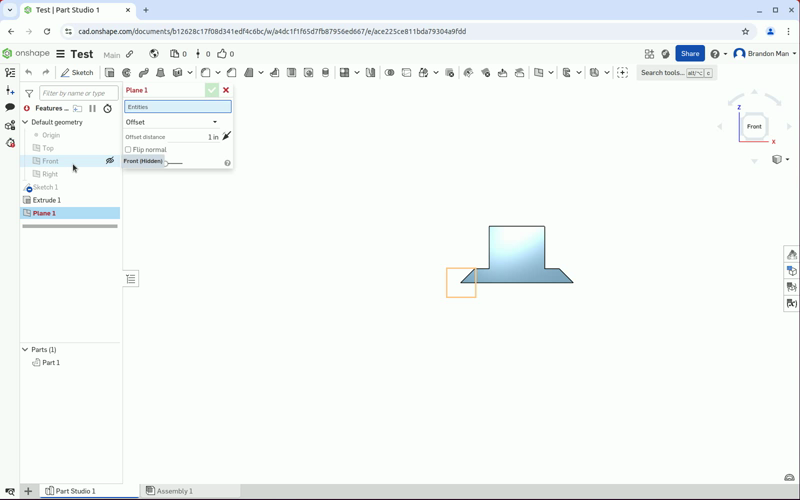
click(73, 163)
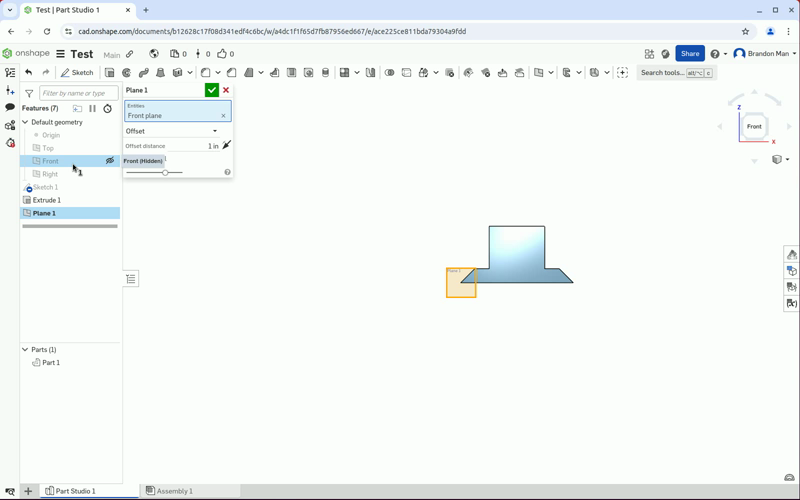
key(tab, 2)
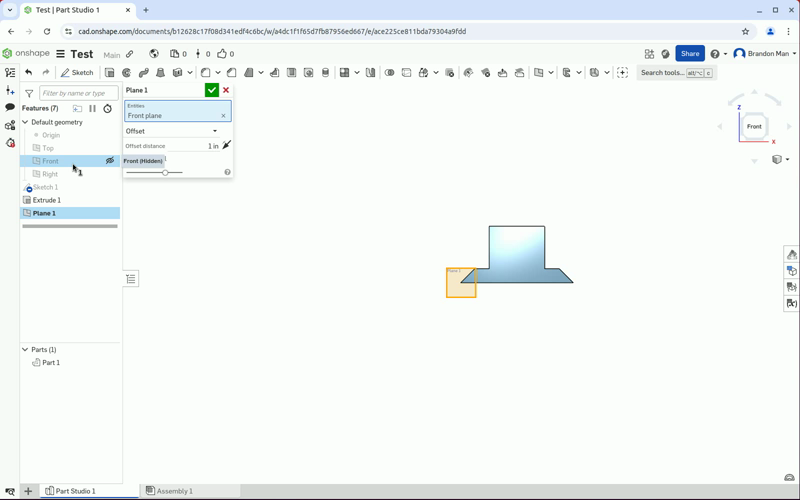
text(8.658)
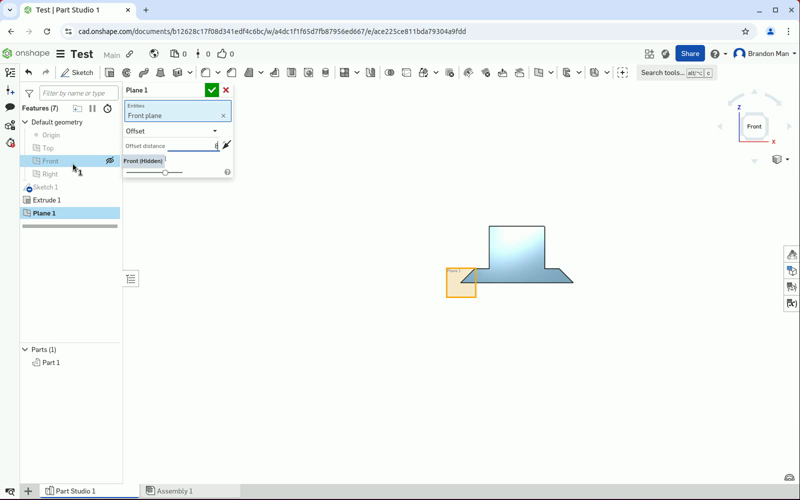
key(enter, 2)
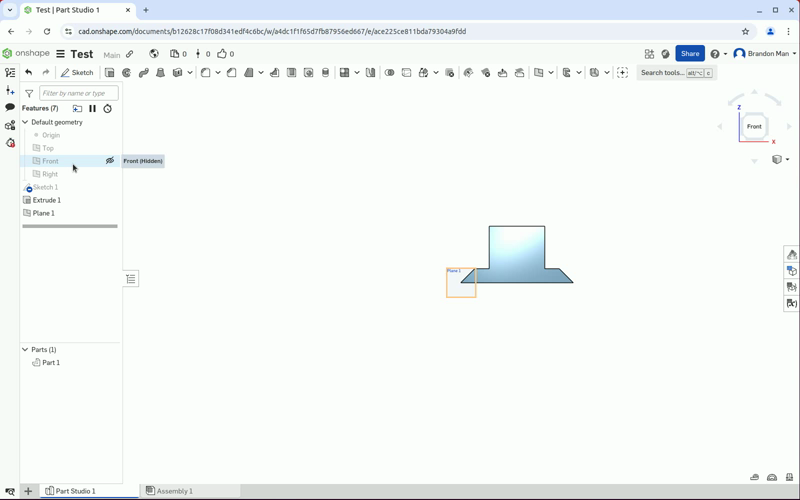
key(shift+s)
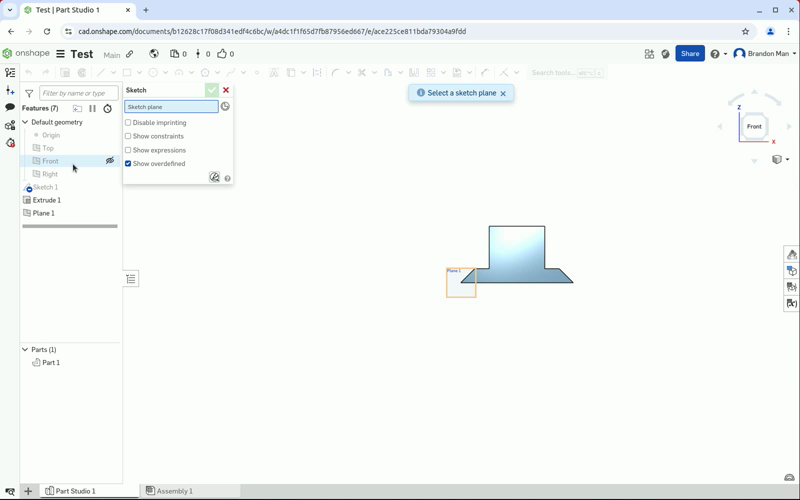
mouse_move(73, 215)
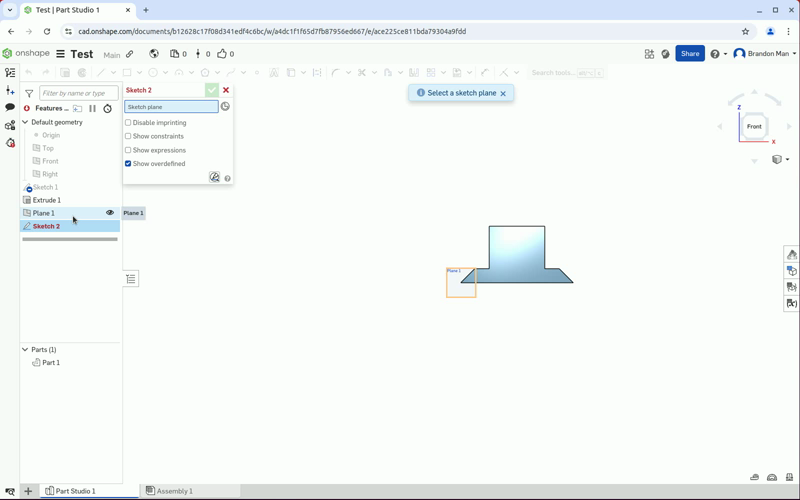
click(73, 215)
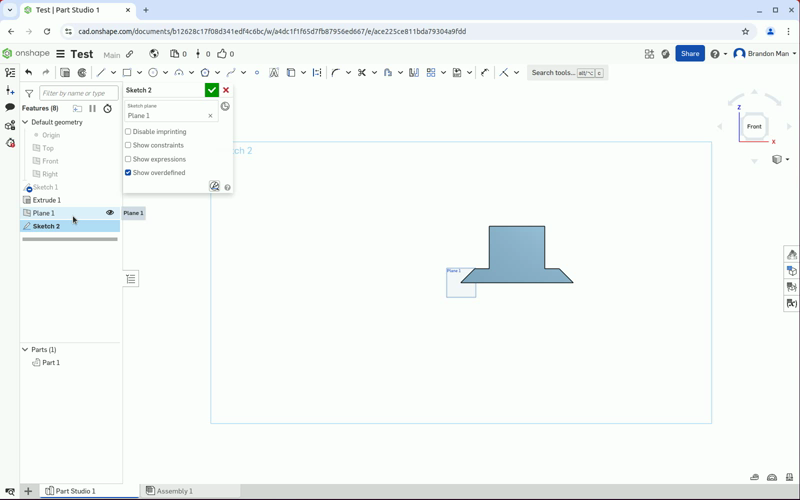
mouse_move(73, 352)
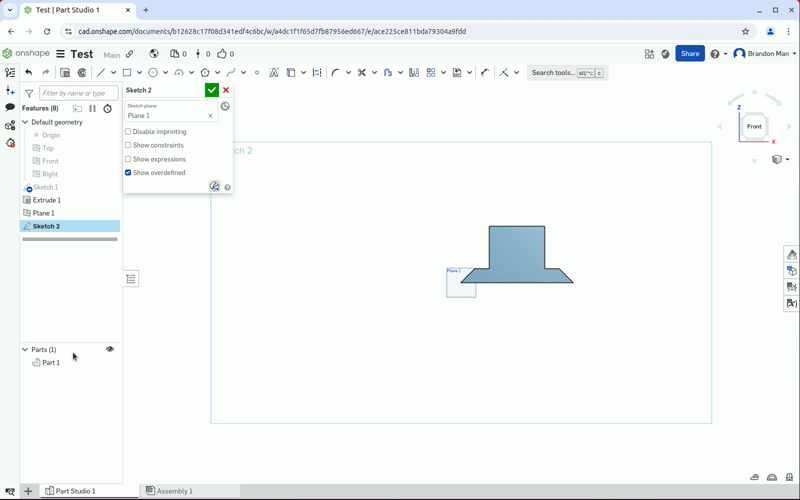
key(y)
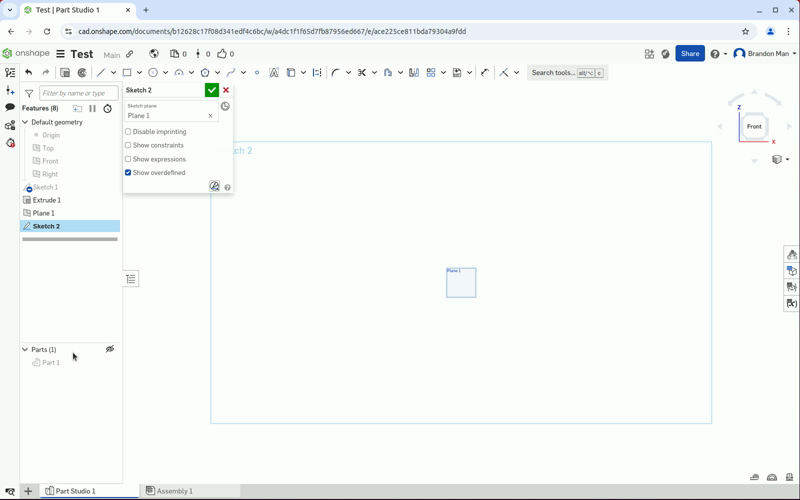
key(a)
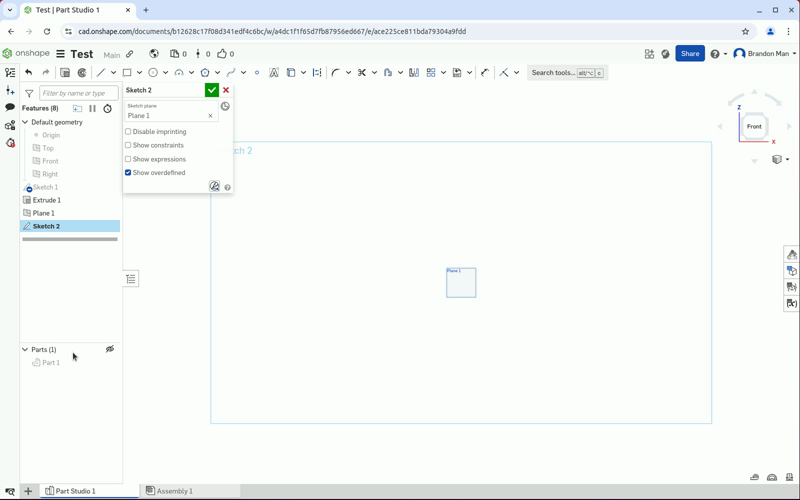
key_down(shift)
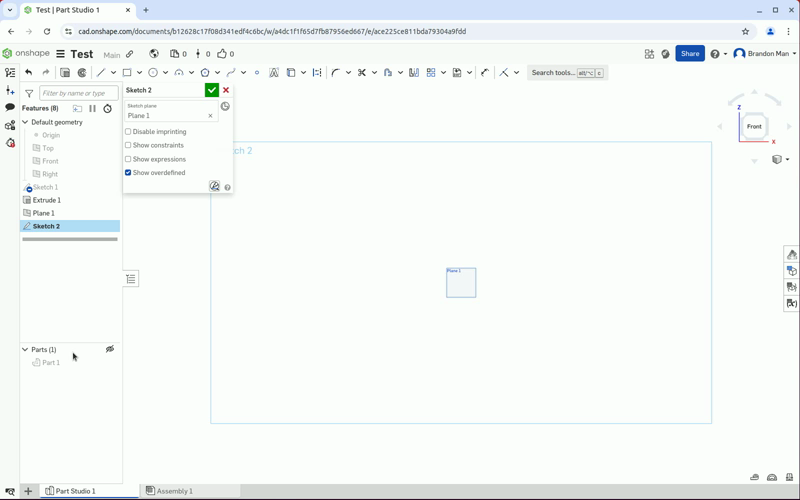
mouse_move(489, 226)
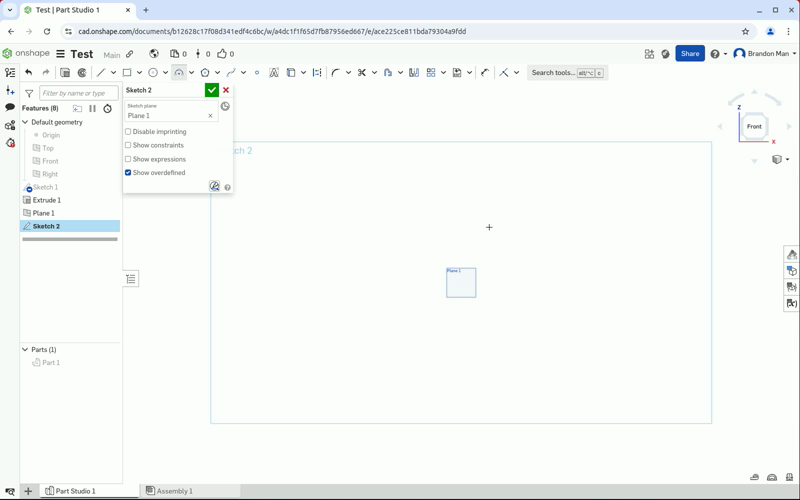
click(489, 226)
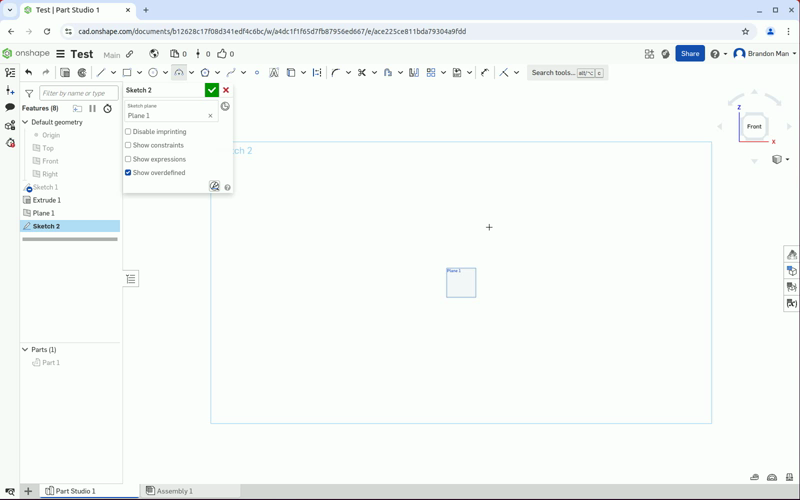
key_up(shift)
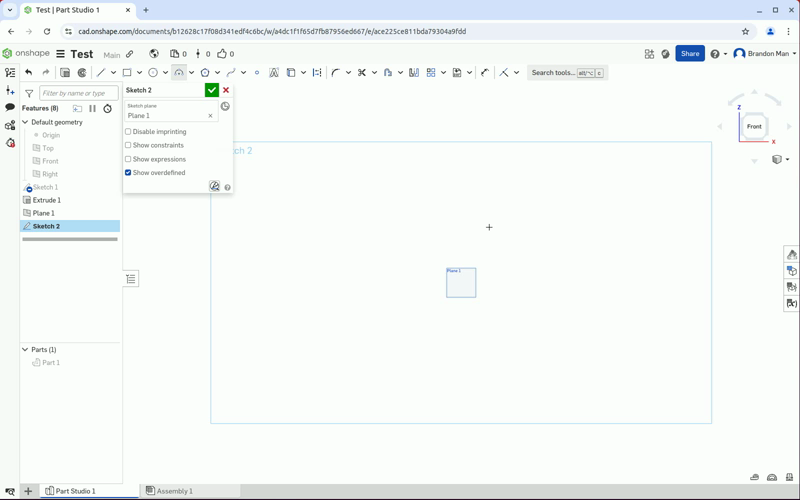
key_down(shift)
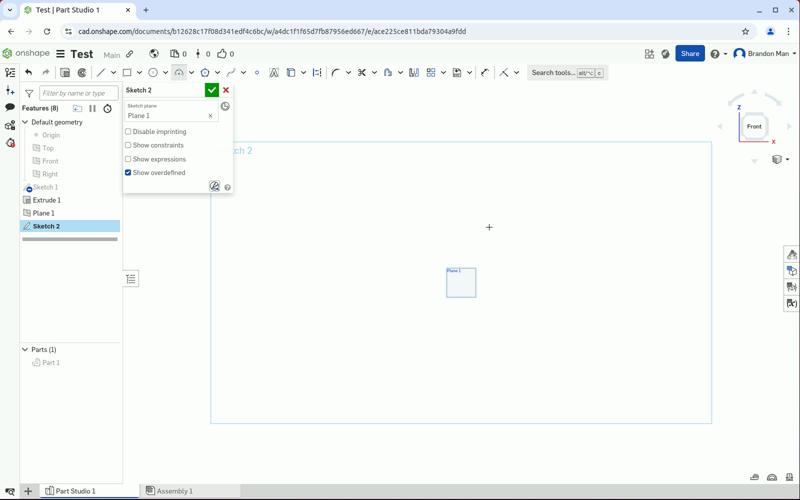
mouse_move(545, 226)
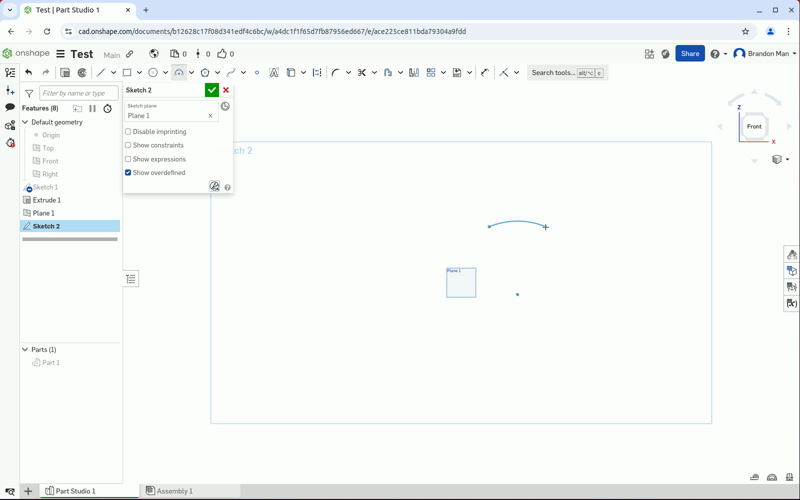
click(545, 226)
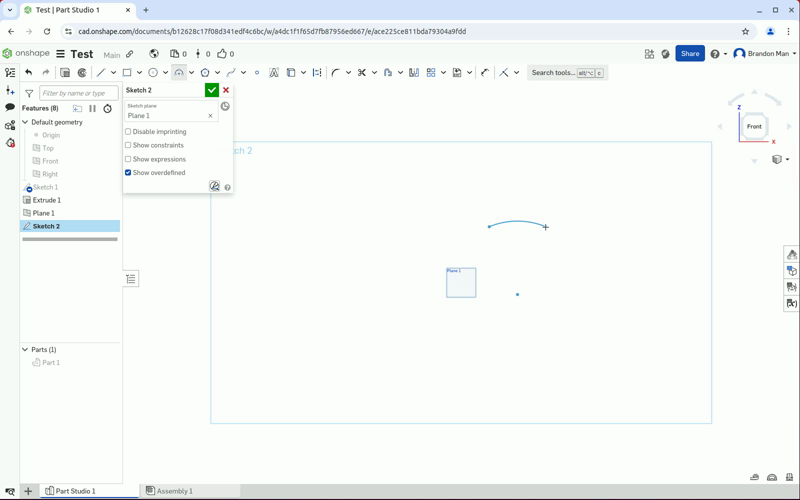
mouse_move(517, 255)
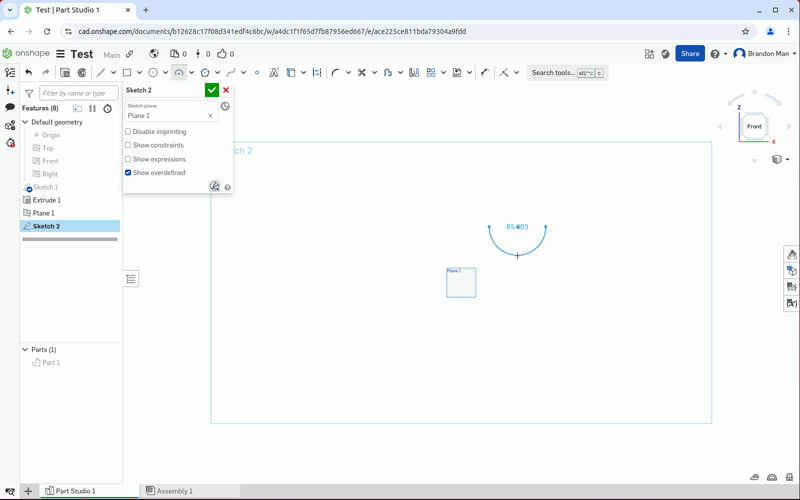
click(517, 255)
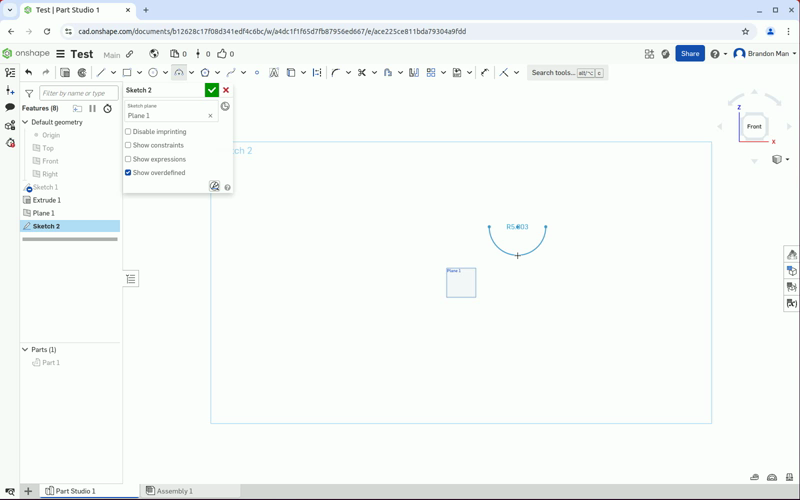
key_up(shift)
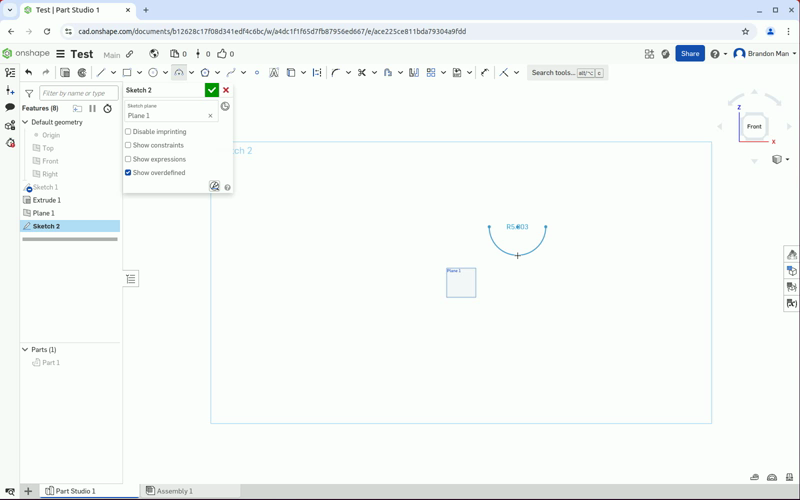
key(esc)
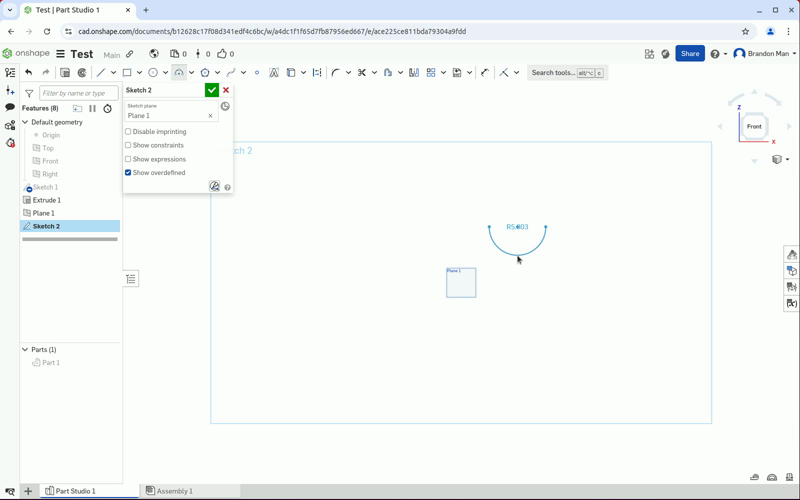
key(l)
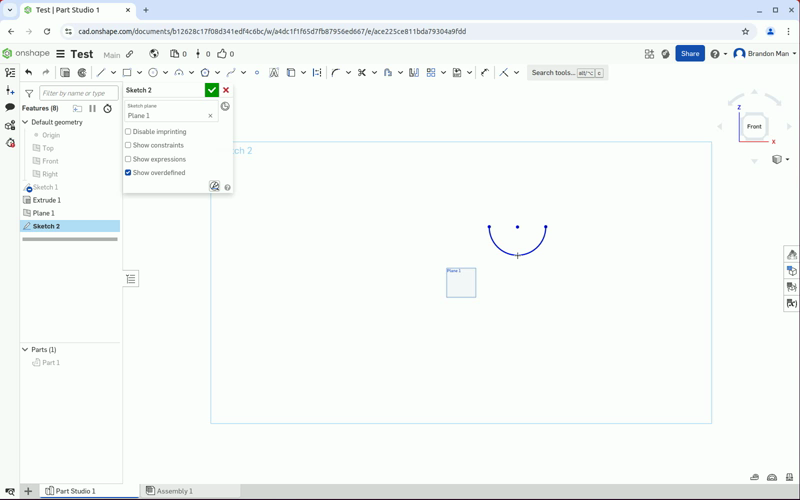
mouse_move(545, 226)
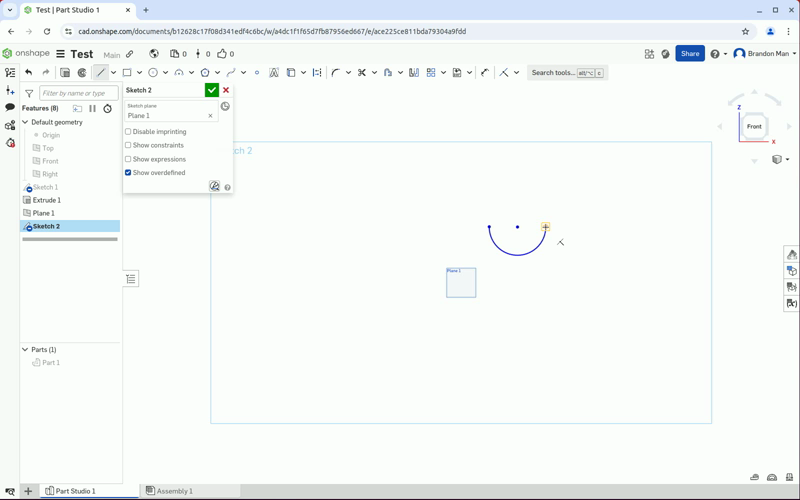
click(545, 226)
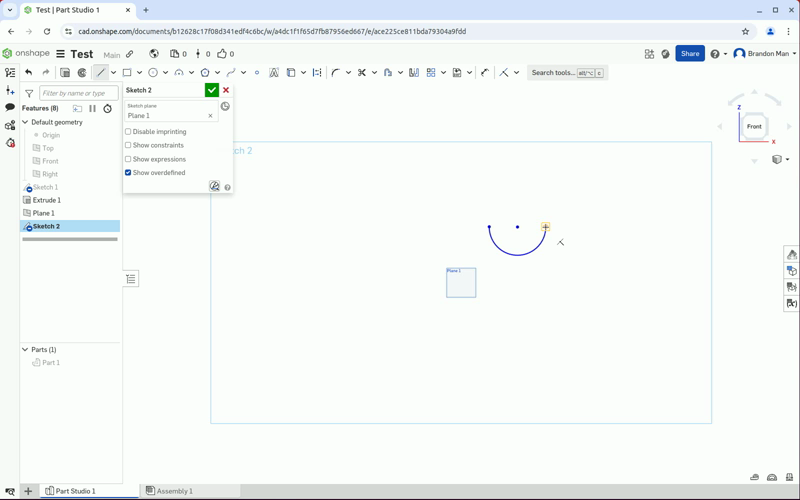
mouse_move(575, 226)
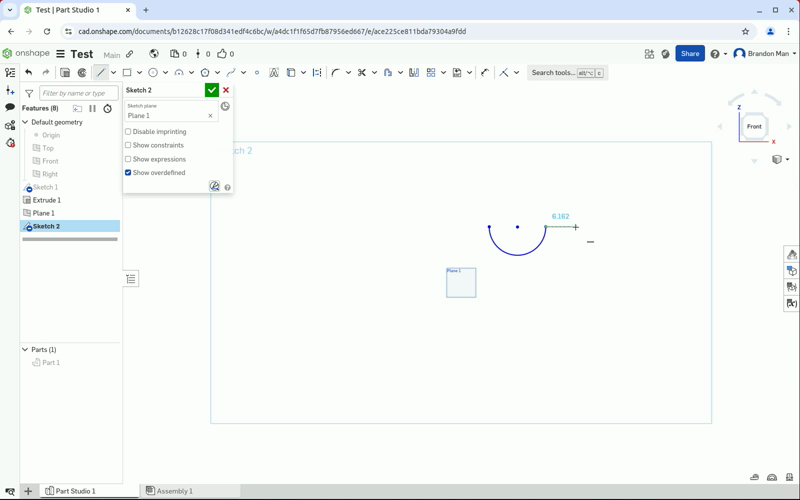
key_down(shift)
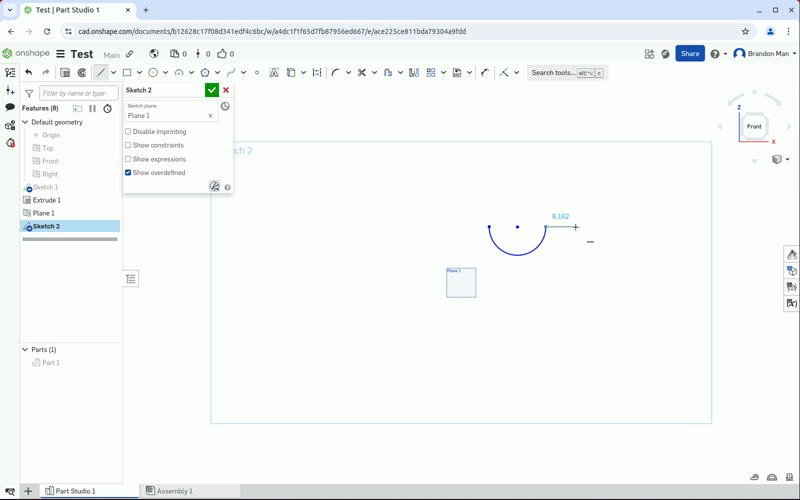
mouse_move(489, 226)
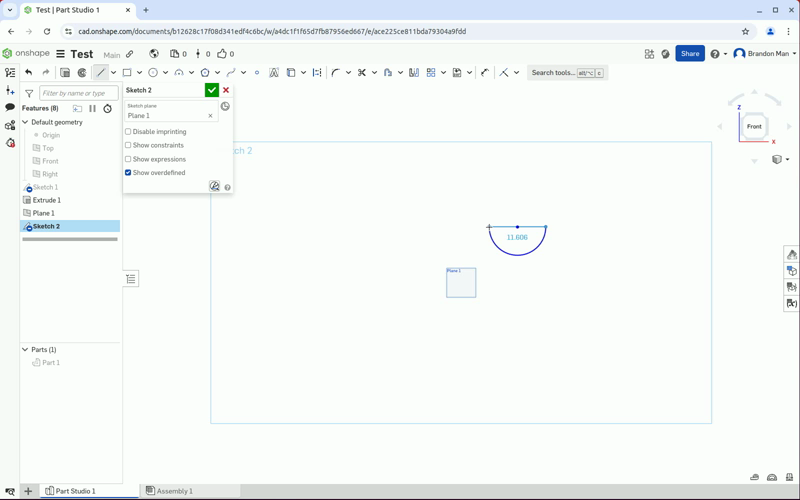
key_up(shift)
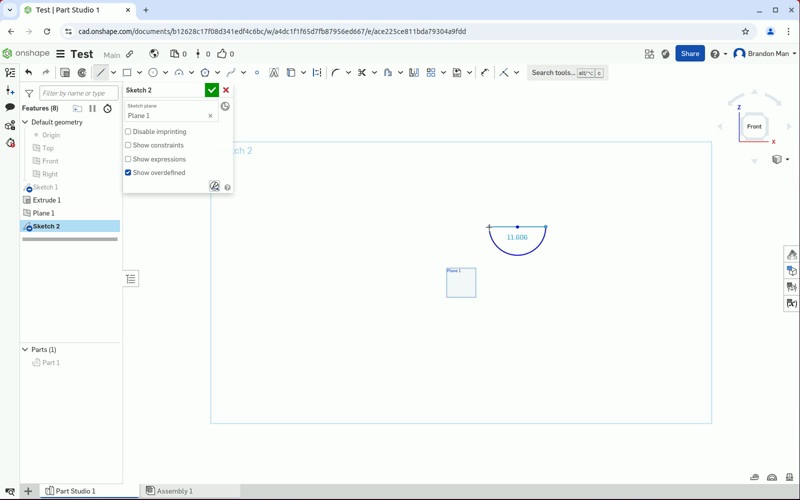
click(489, 226)
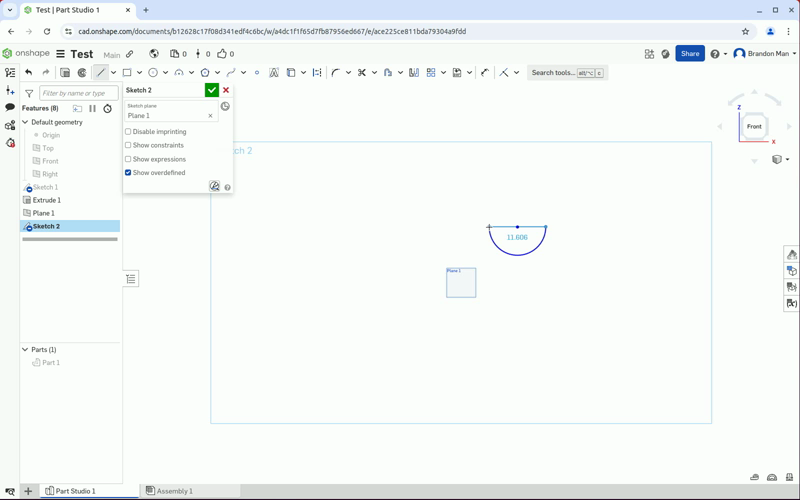
key(esc)
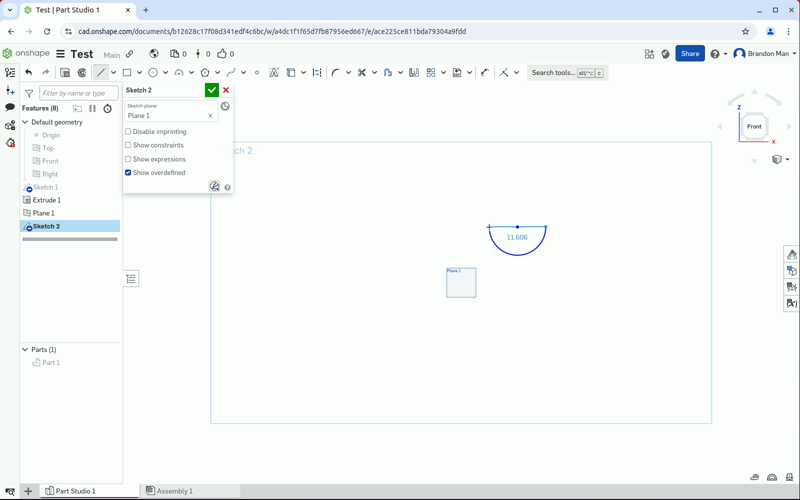
mouse_move(495, 237)
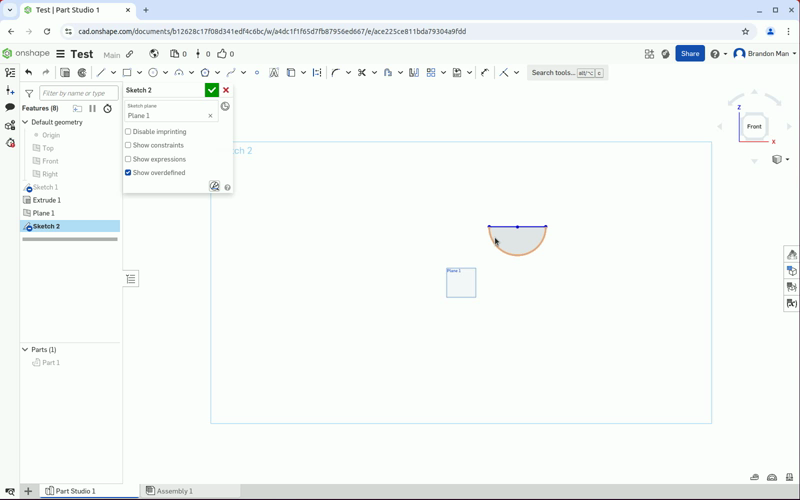
scroll(6)
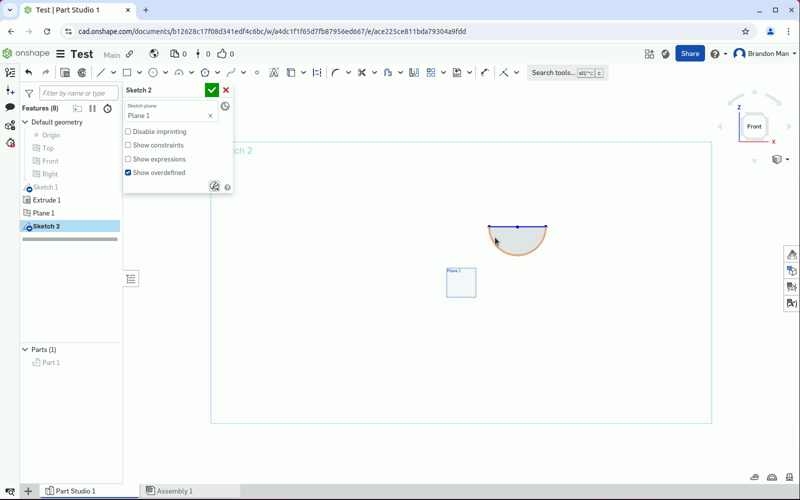
scroll(6)
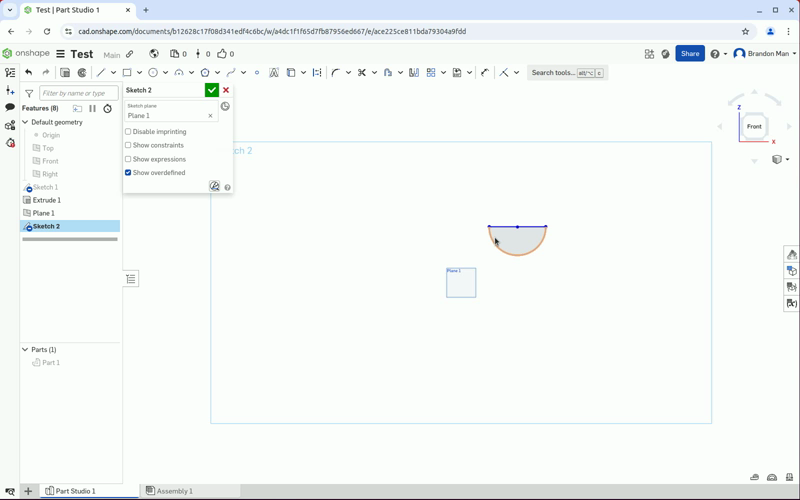
scroll(6)
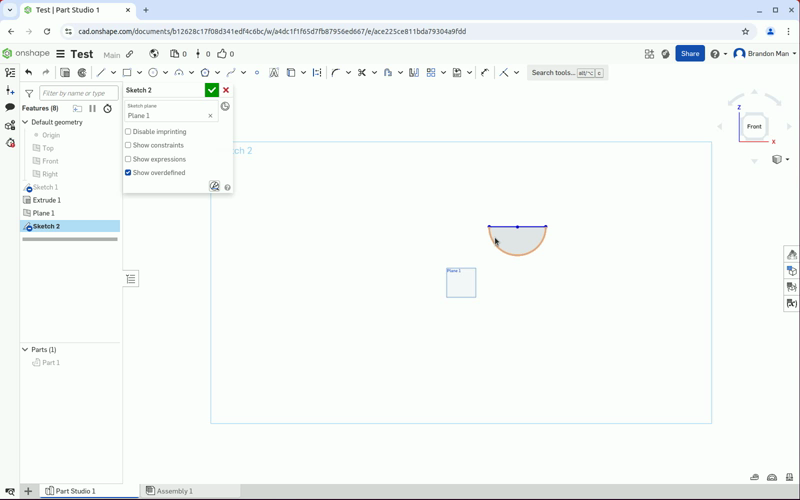
scroll(6)
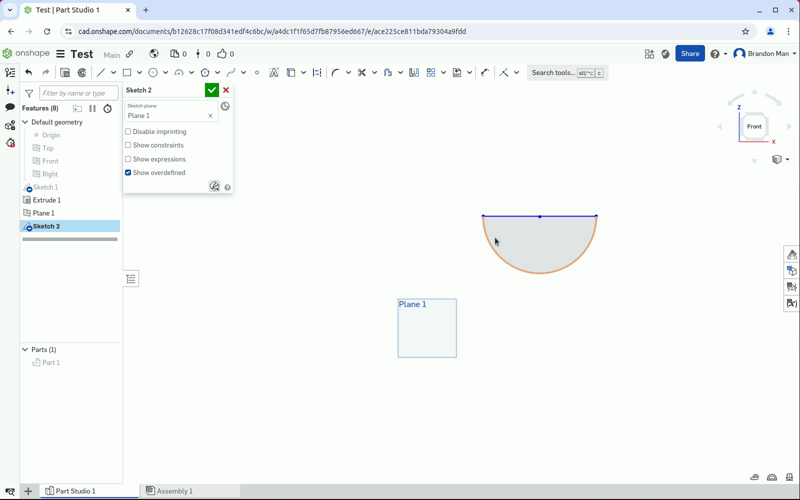
scroll(6)
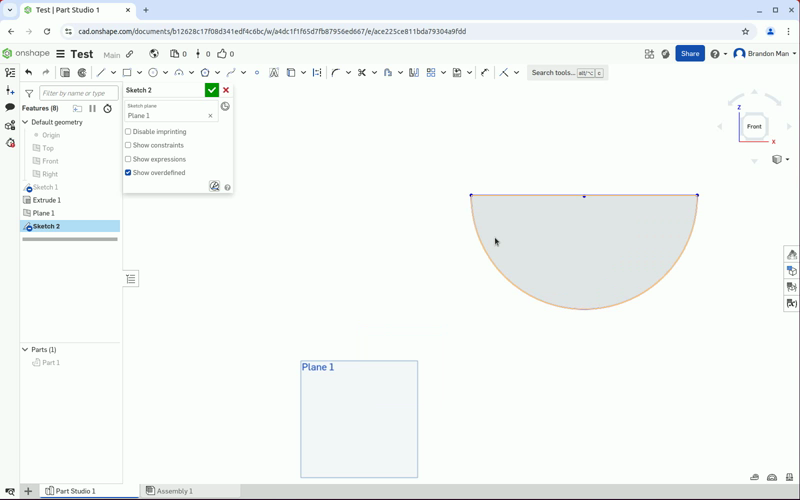
scroll(6)
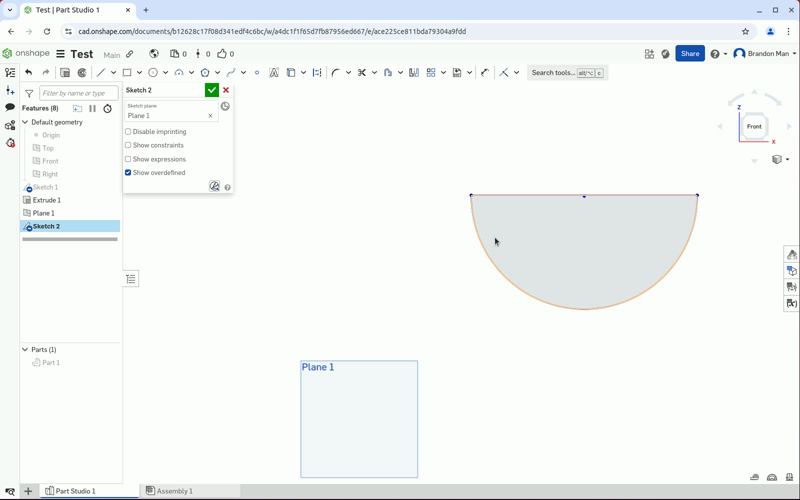
scroll(6)
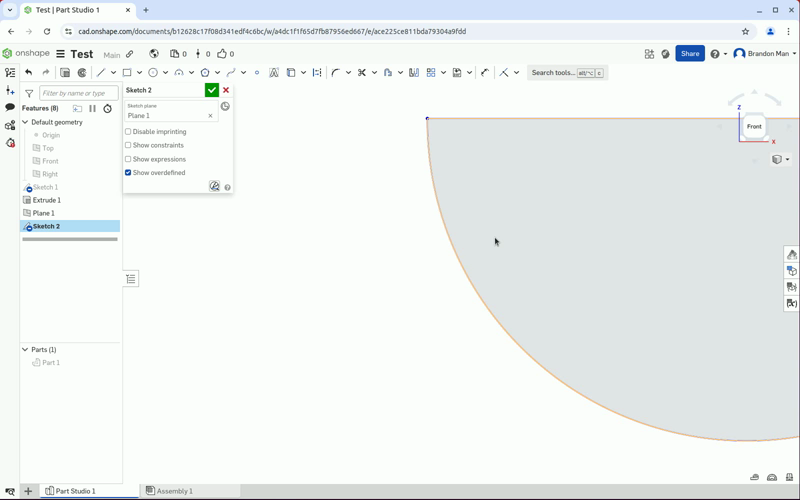
click(495, 237)
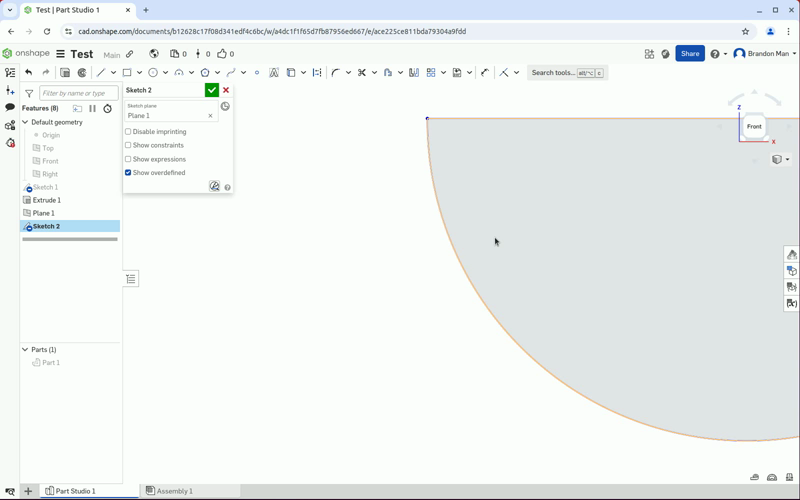
scroll(-6)
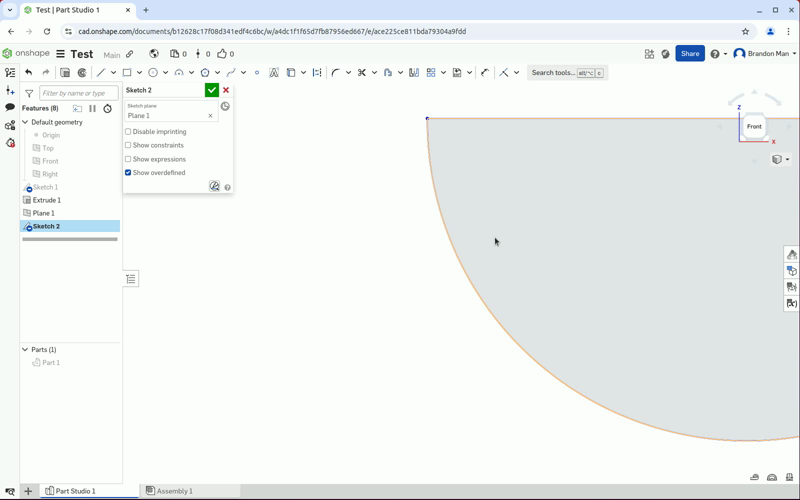
scroll(-6)
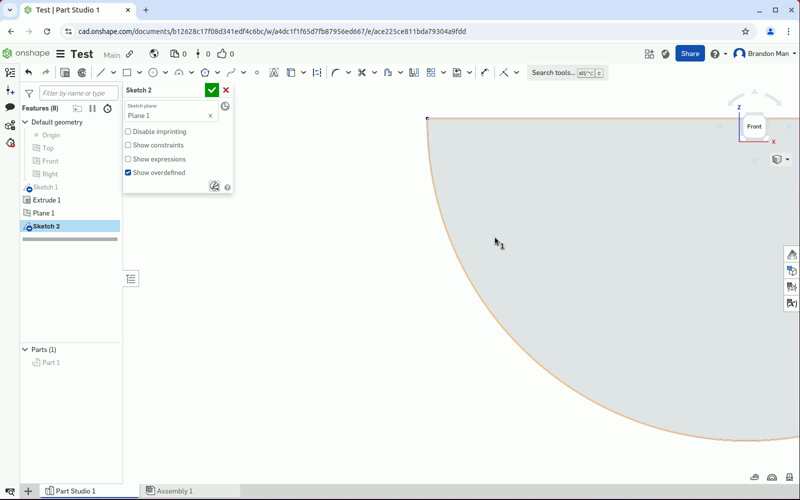
scroll(-6)
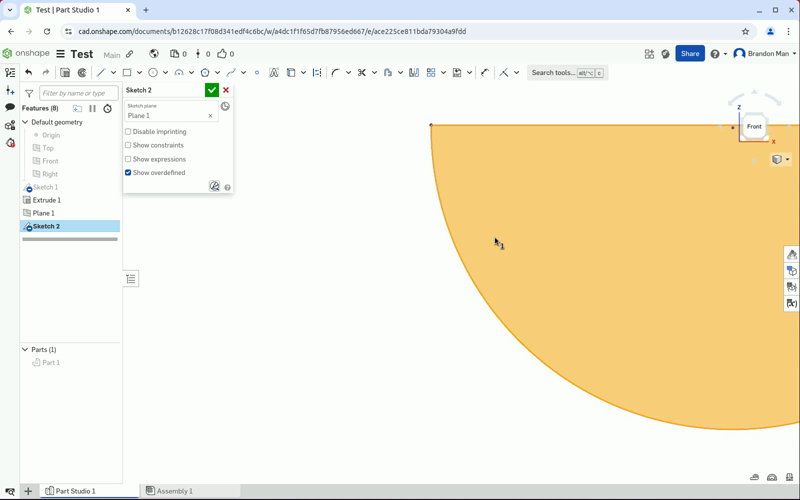
scroll(-6)
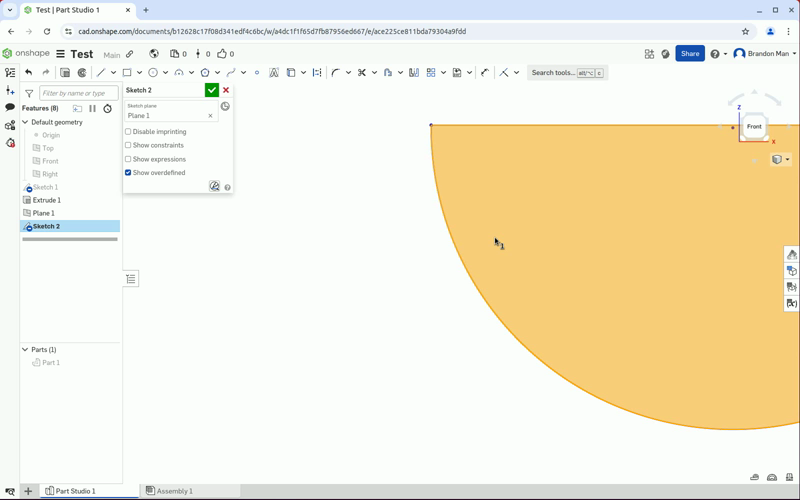
scroll(-6)
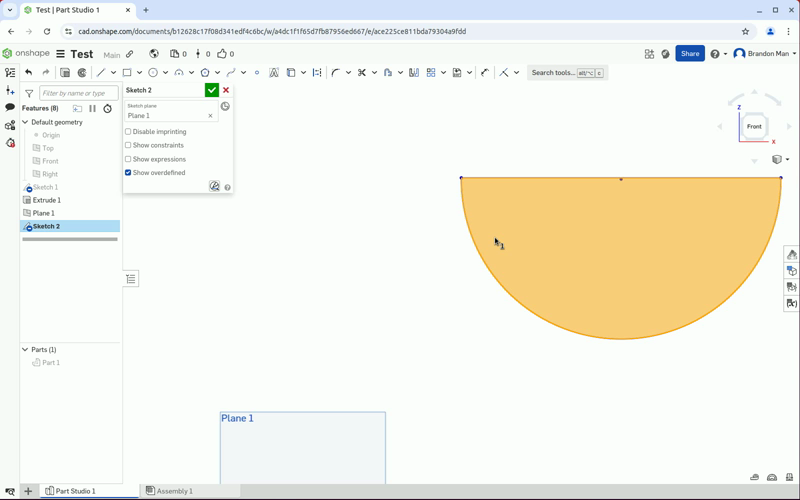
scroll(-6)
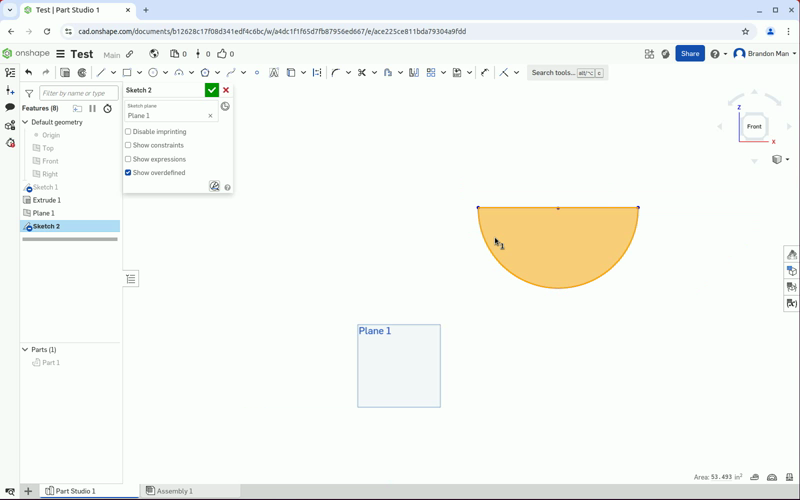
scroll(-6)
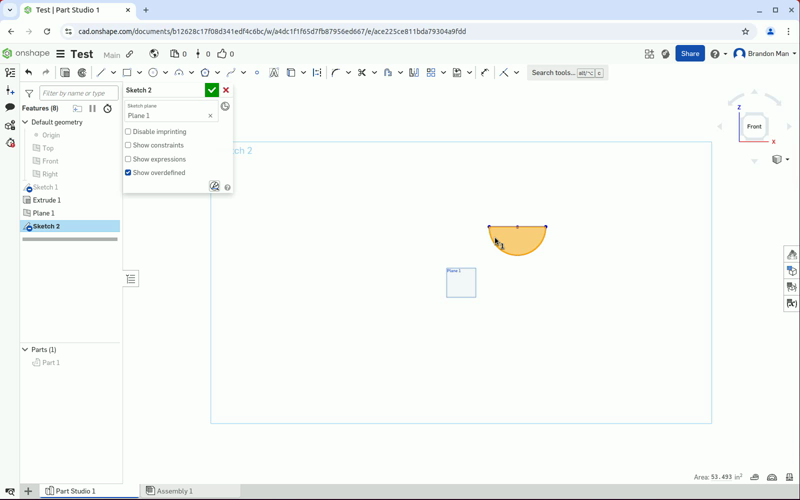
mouse_move(73, 352)
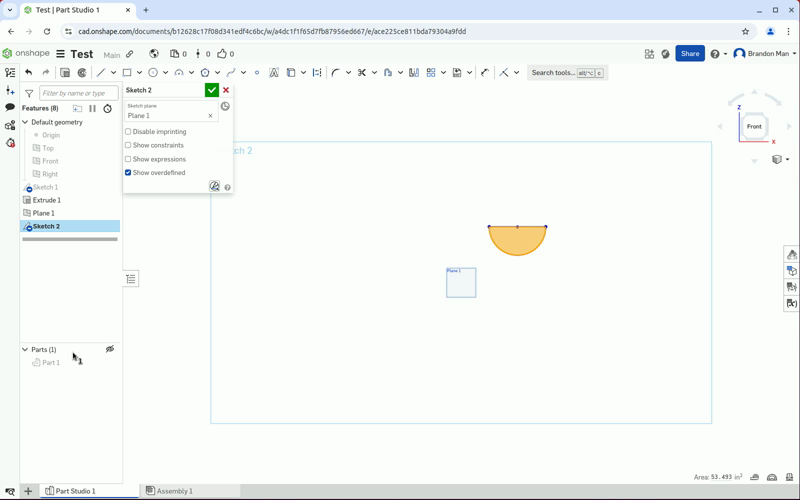
key(shift+y)
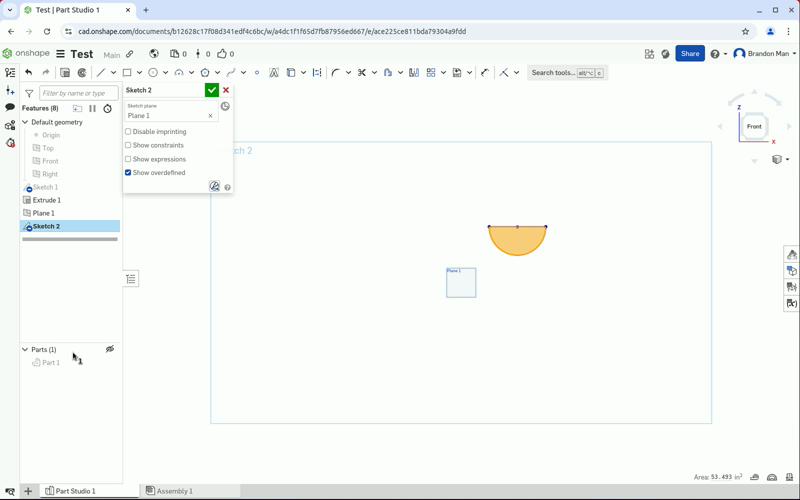
key(shift+e)
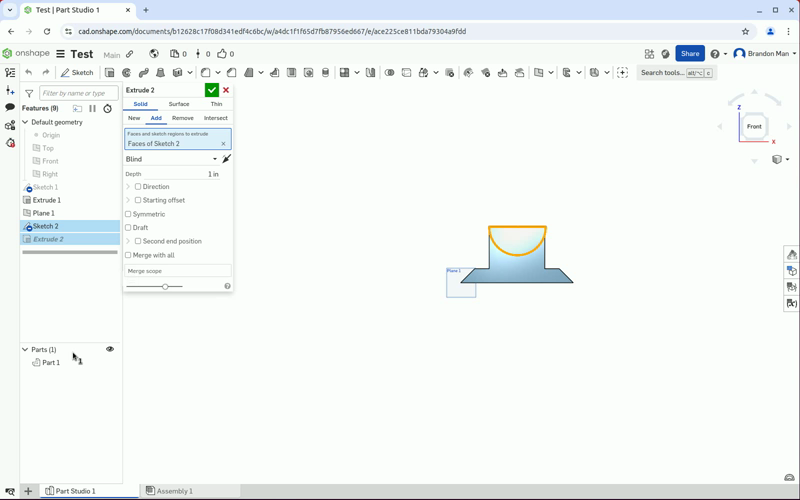
mouse_move(143, 106)
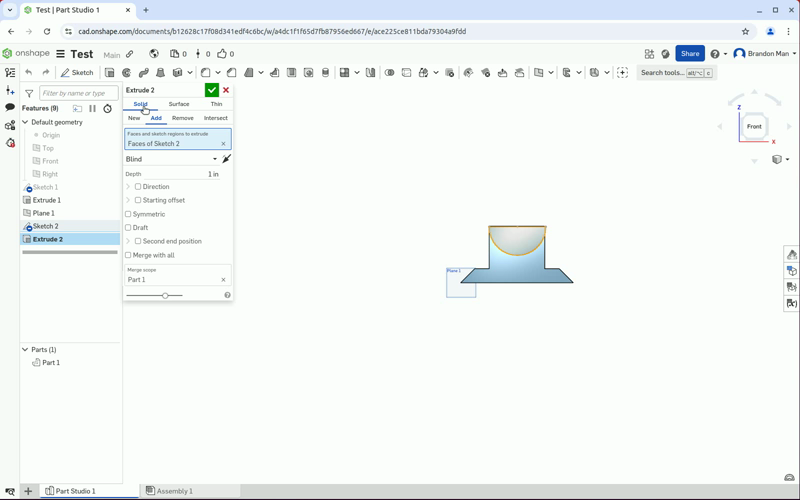
click(143, 106)
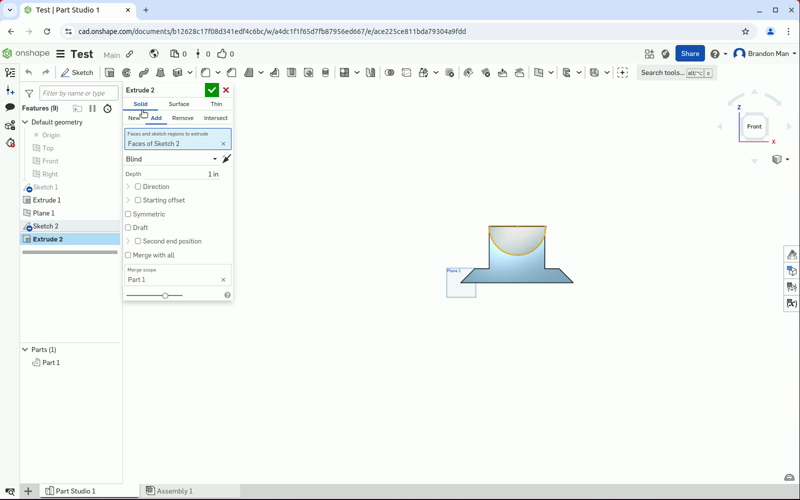
mouse_move(137, 120)
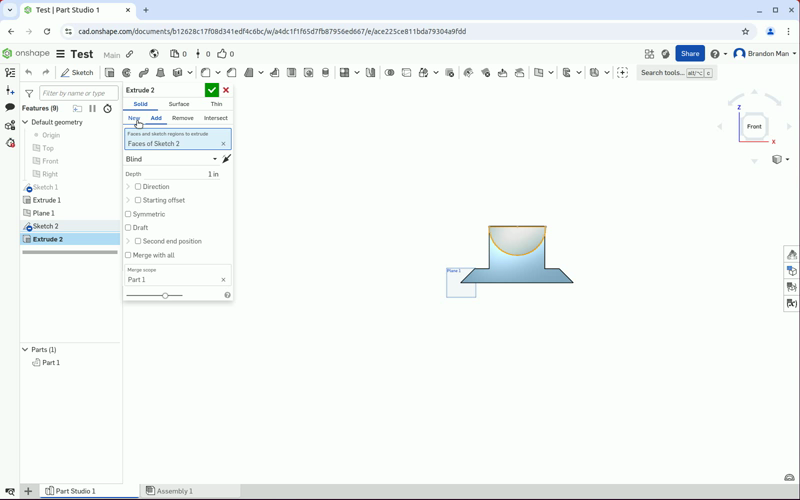
click(137, 120)
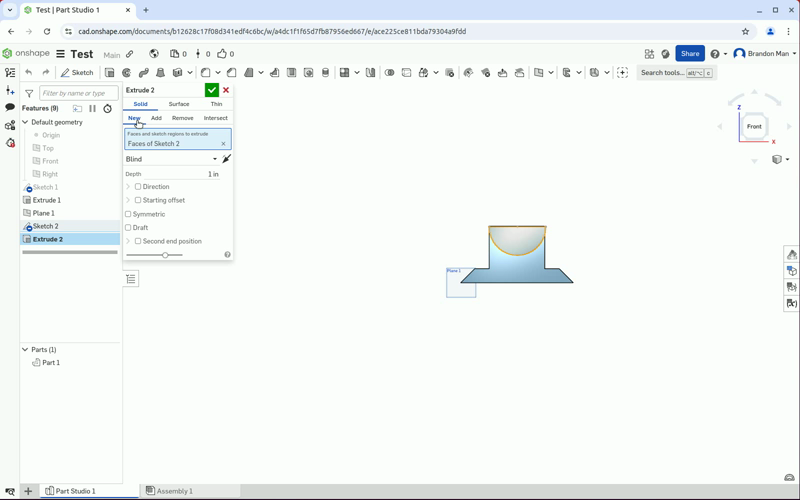
key(tab, 4)
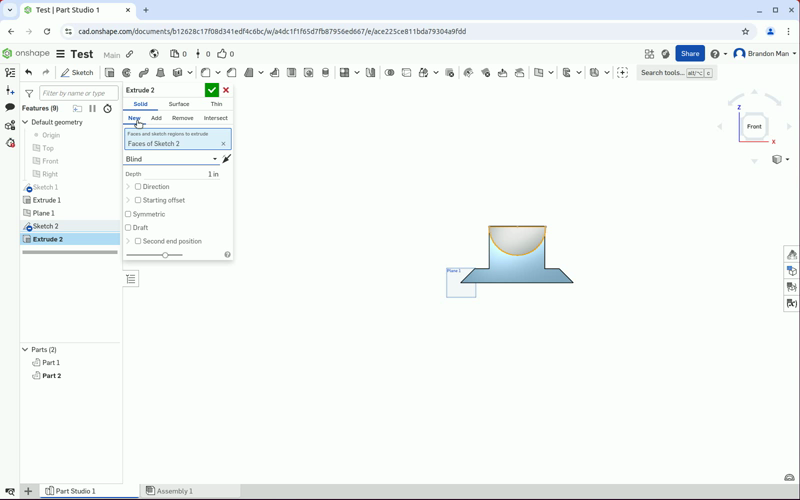
text(2.889)
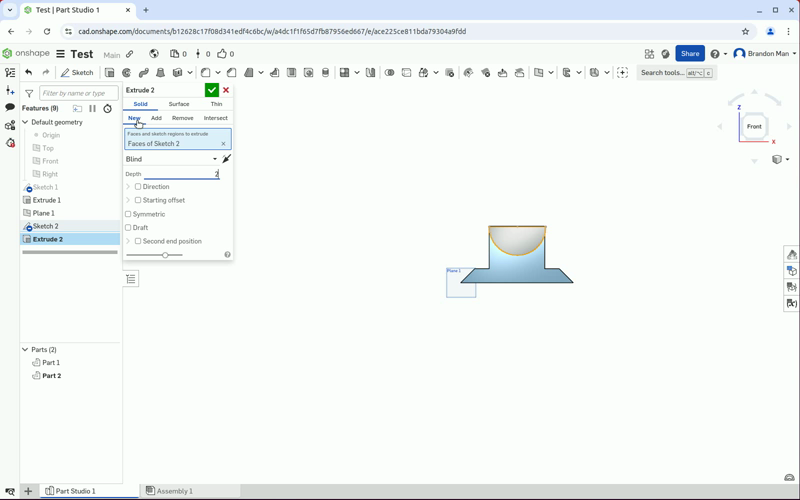
key(enter)
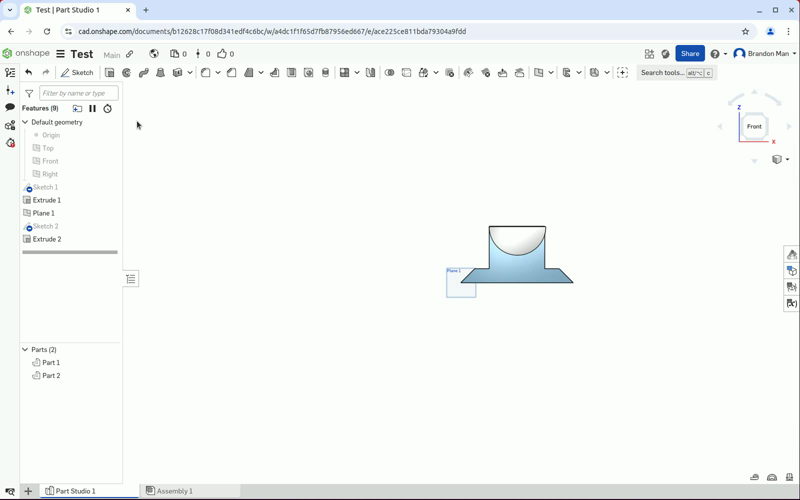
key(shift+h)
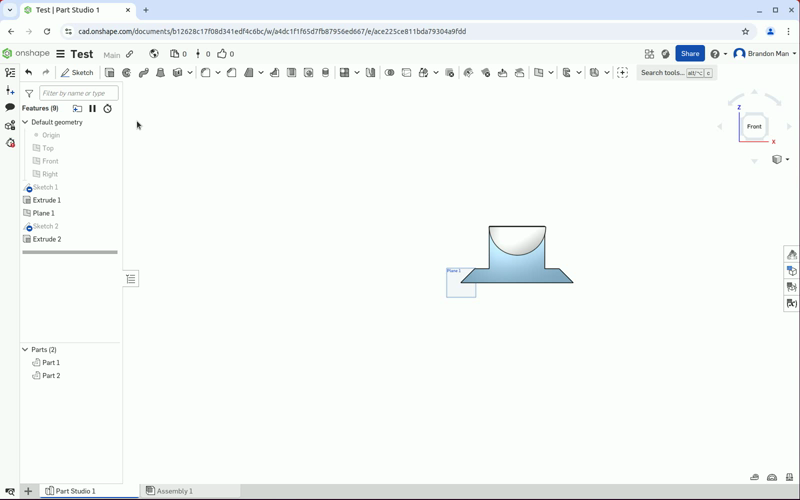
key(shift+h)
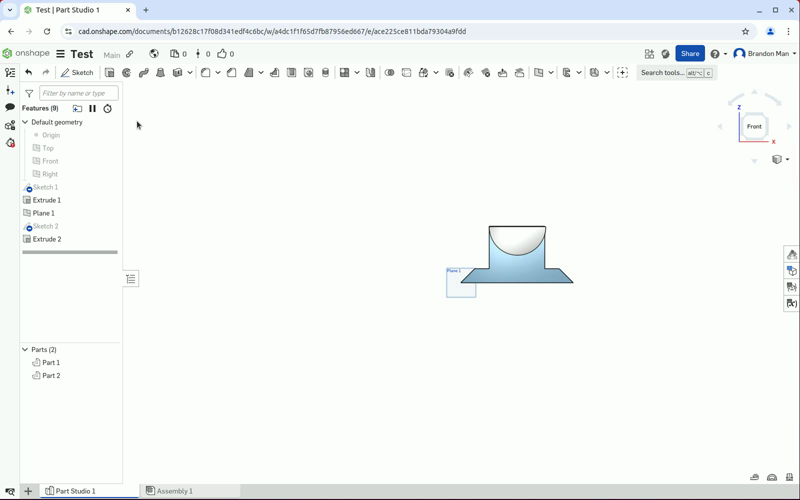
key(shift+7)
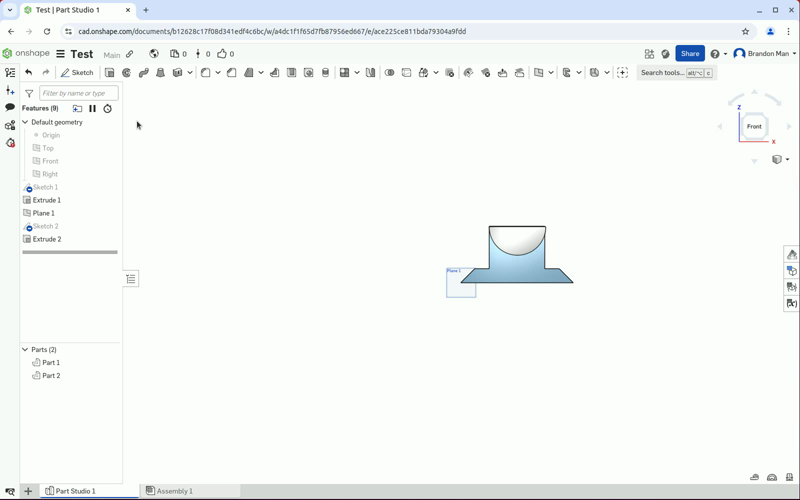
key(left, 2)
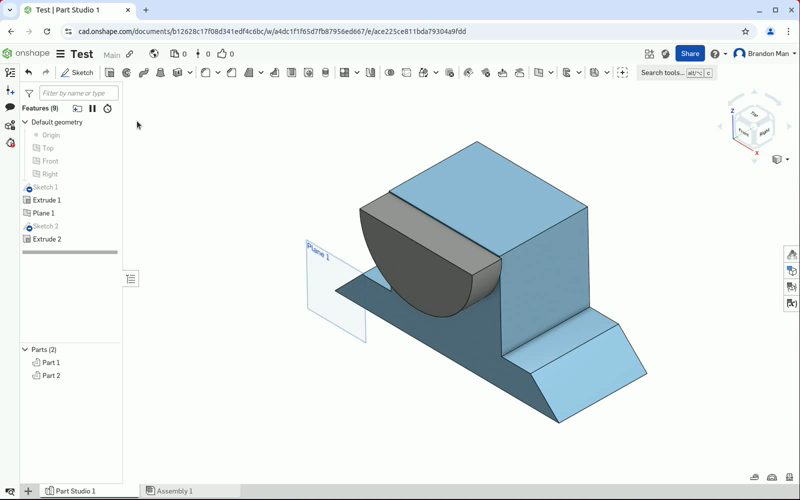
key(down, 2)
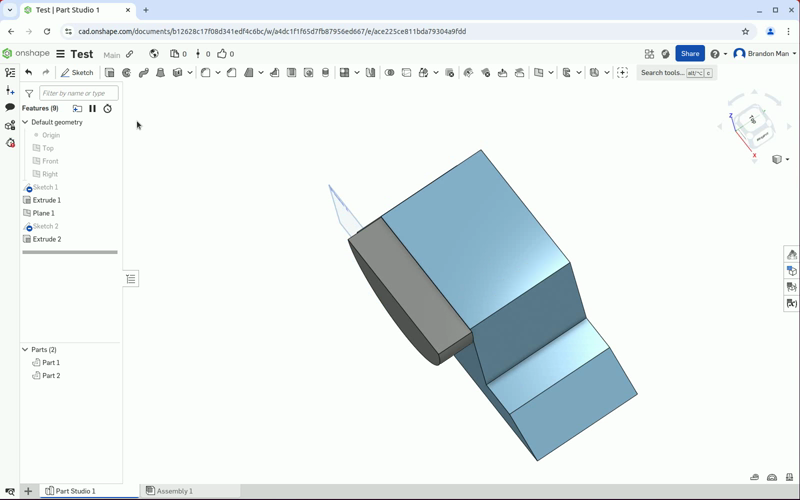
key(up, 2)
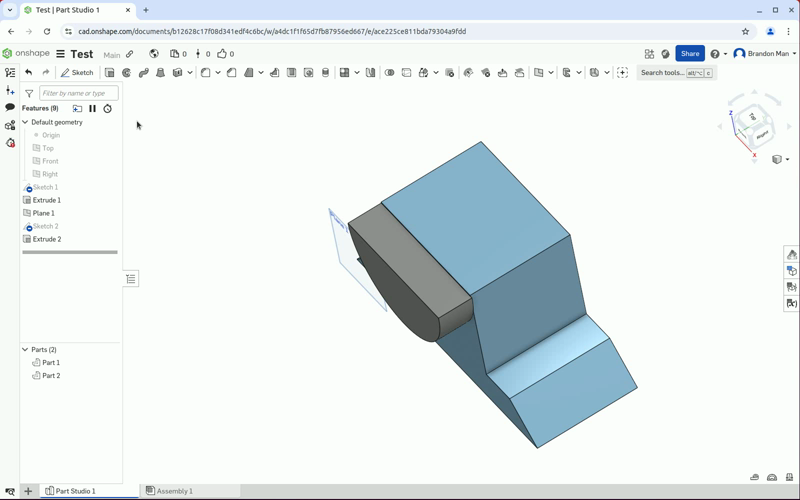
key(right, 2)
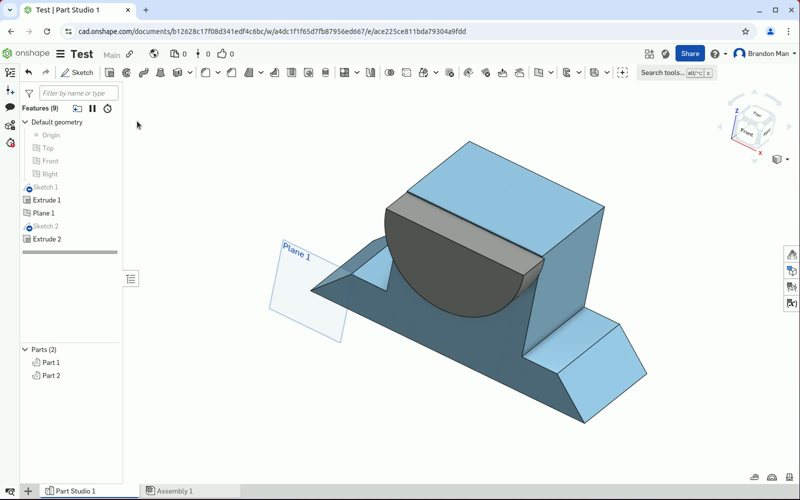
mouse_move(73, 189)
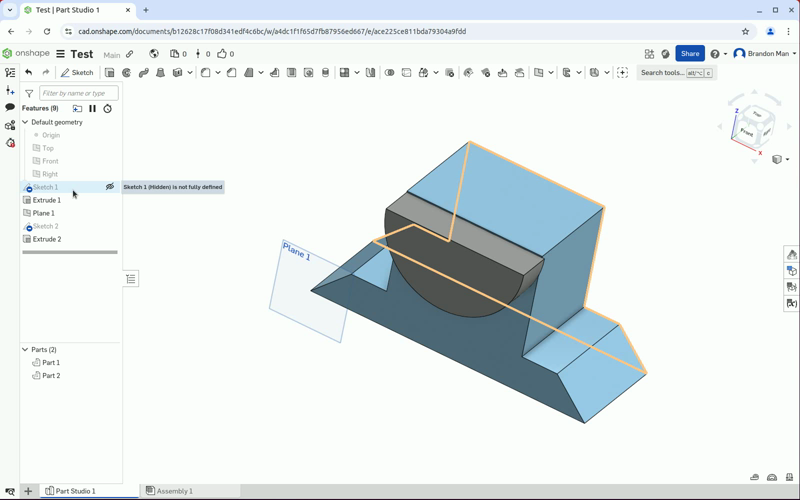
click(73, 189)